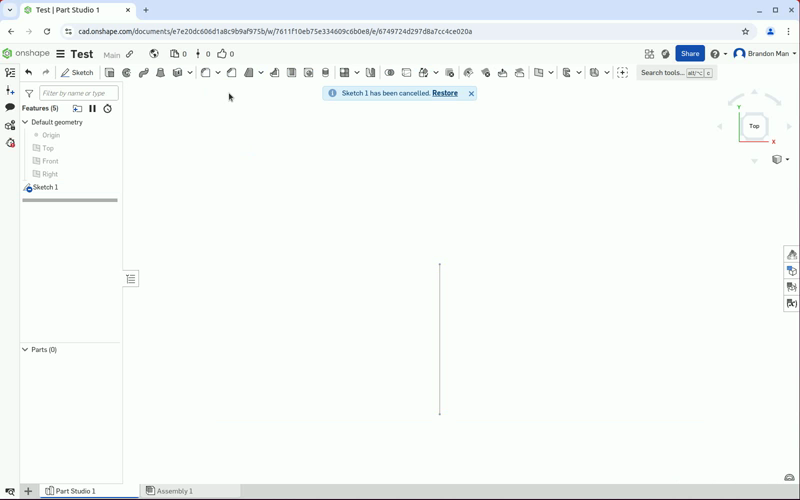
key(shift+h)
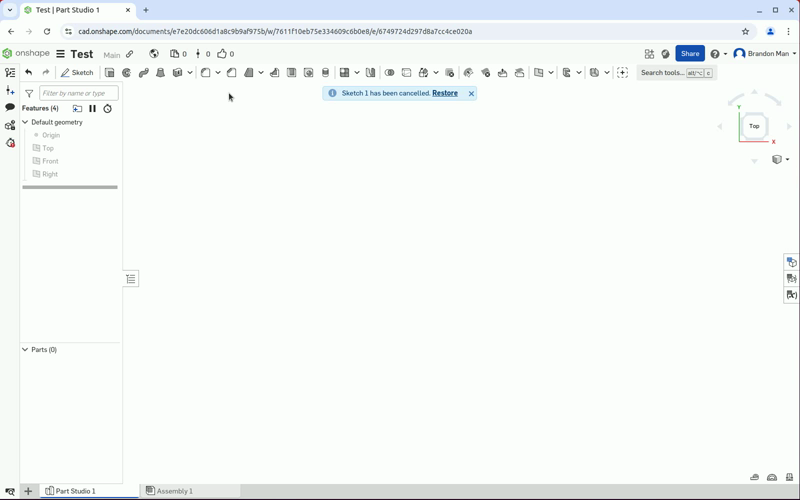
mouse_move(73, 352)
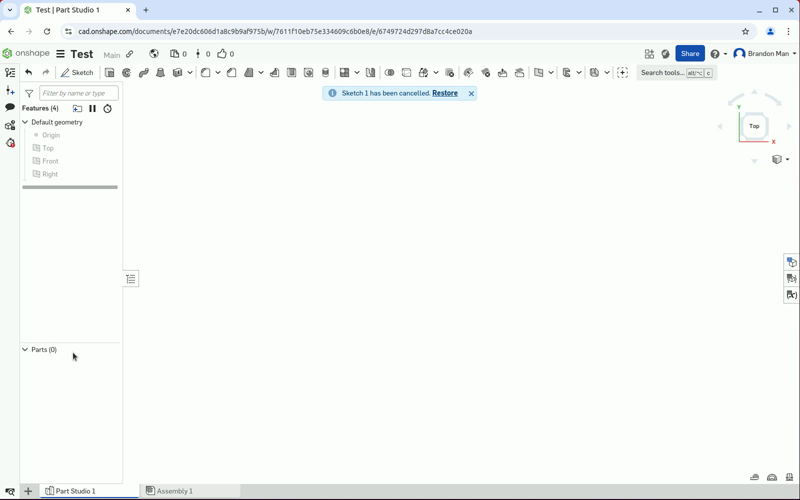
key(y)
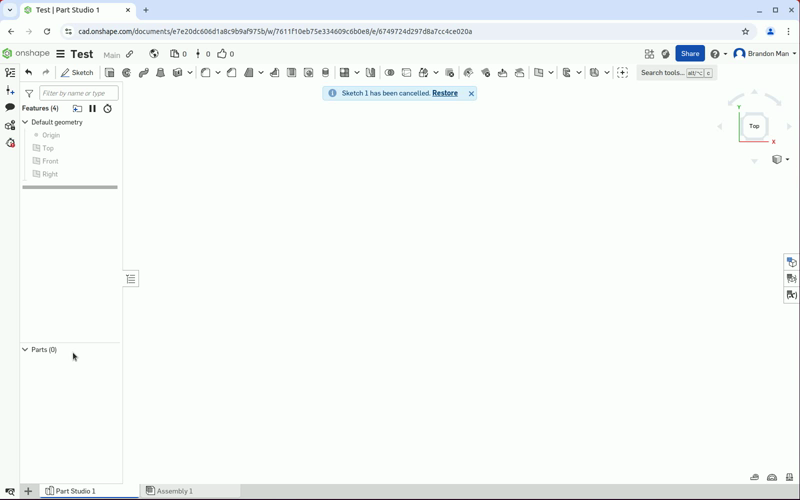
key(shift+p)
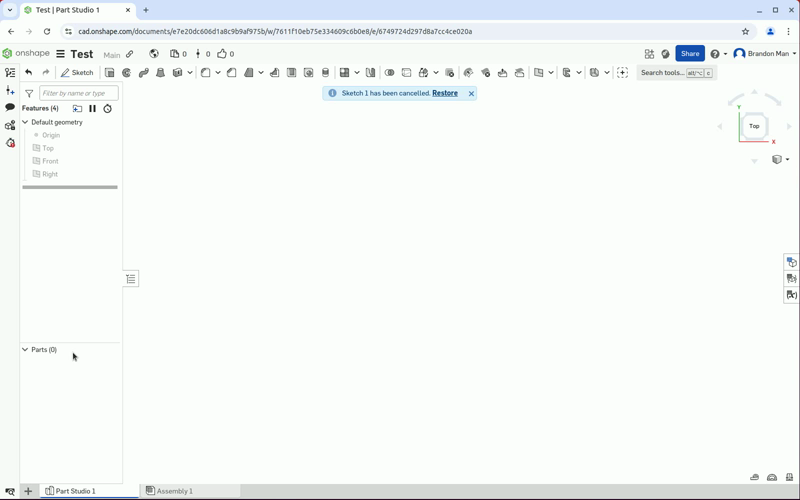
key(space)
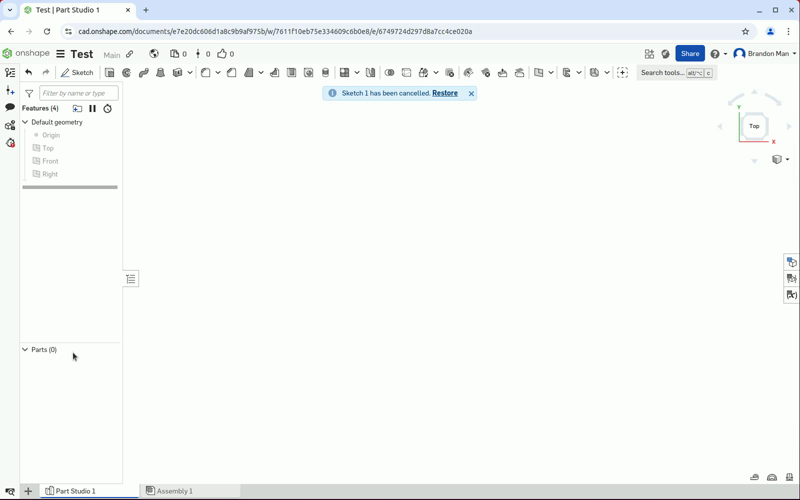
key_down(shift)
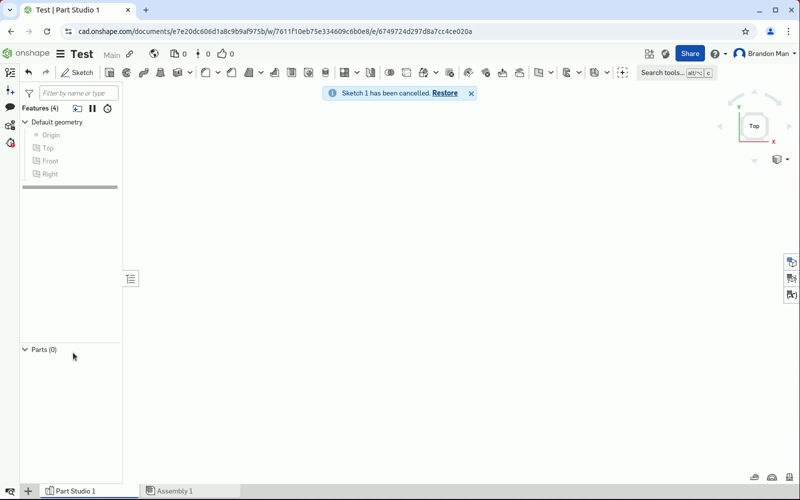
key(up)
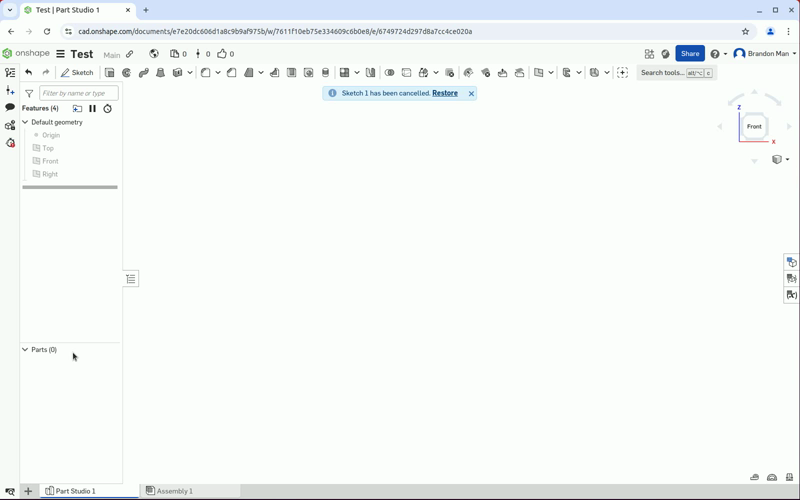
key_up(shift)
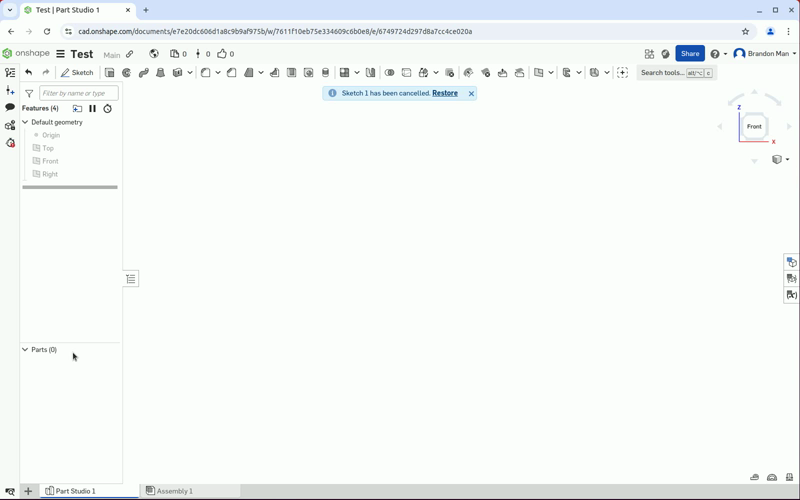
mouse_move(73, 352)
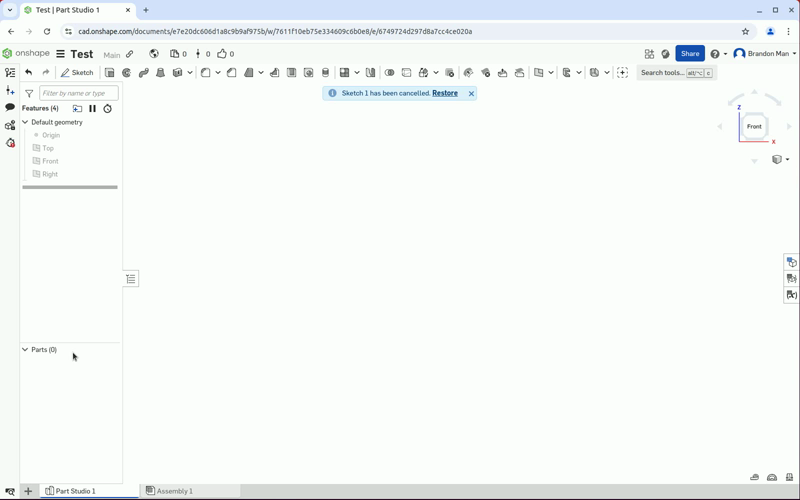
key(shift+y)
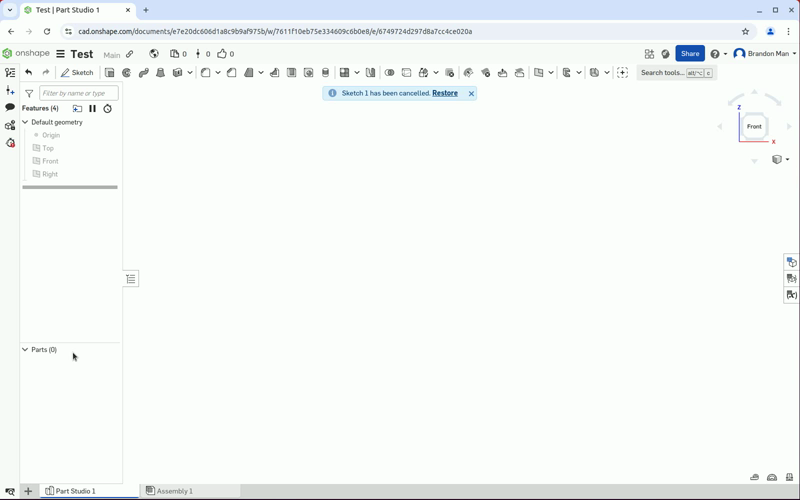
key(shift+s)
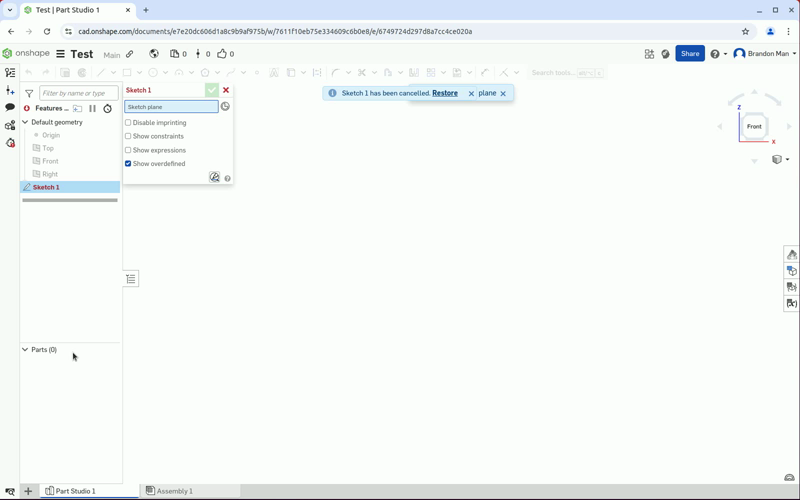
mouse_move(73, 163)
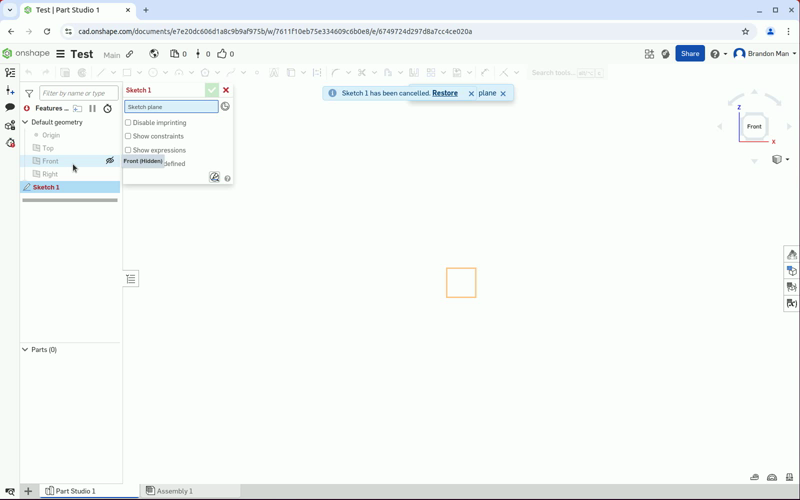
click(73, 163)
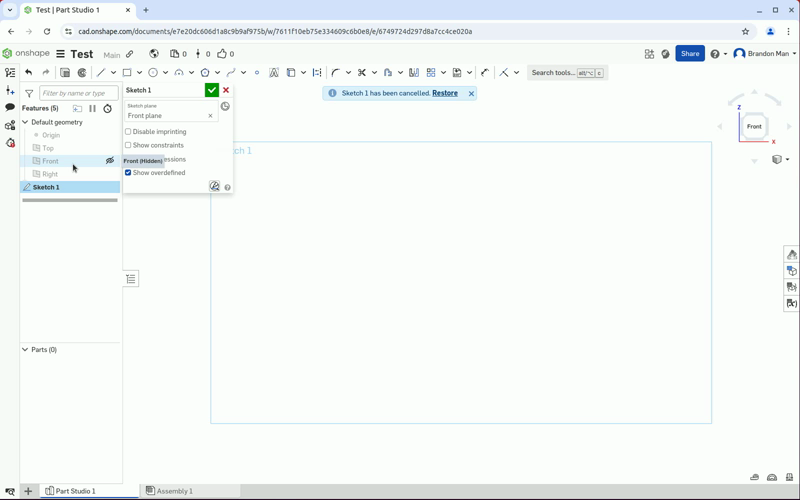
mouse_move(73, 352)
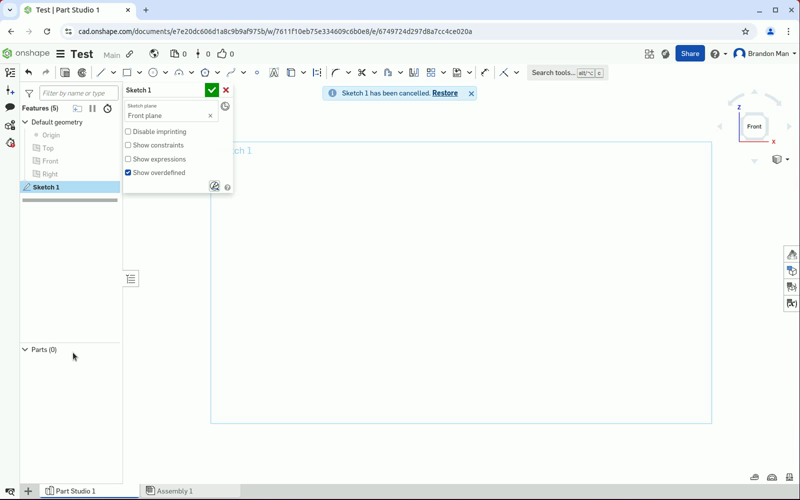
key(y)
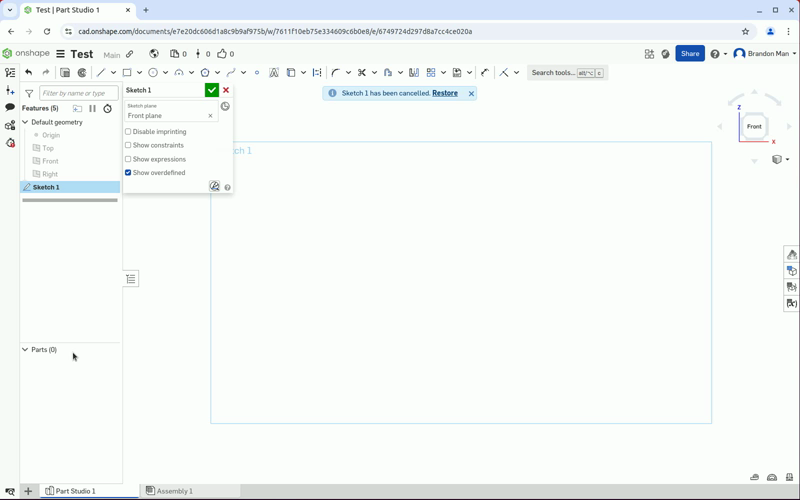
key(l)
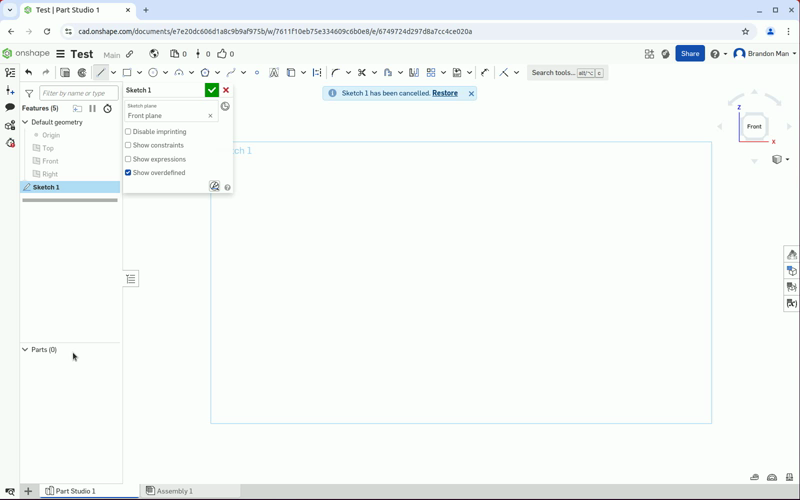
key_down(shift)
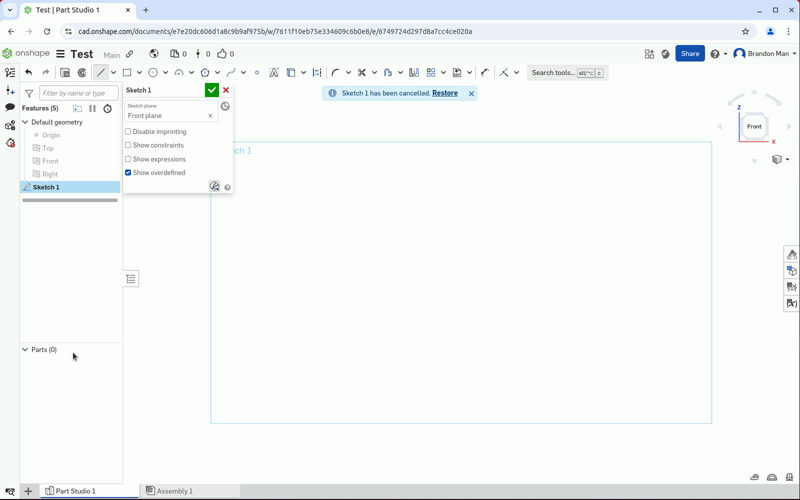
mouse_move(458, 284)
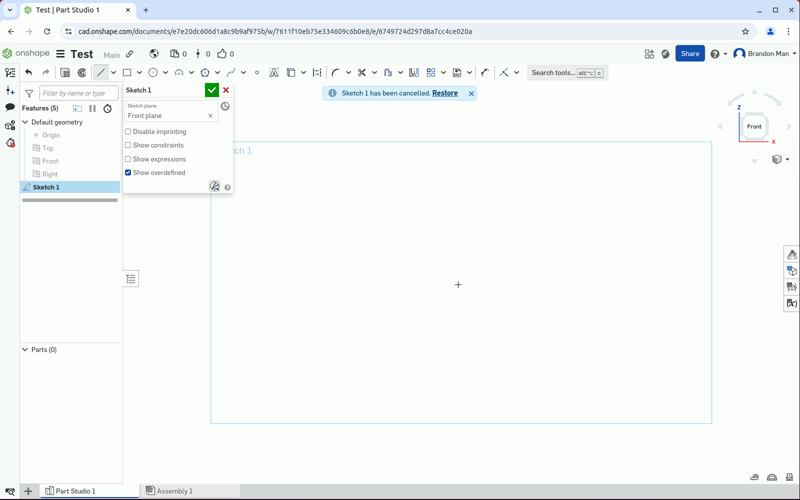
click(458, 284)
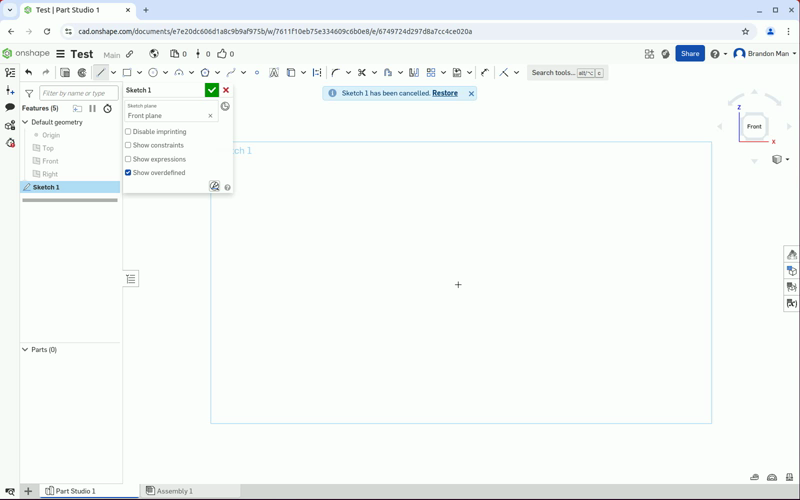
key_up(shift)
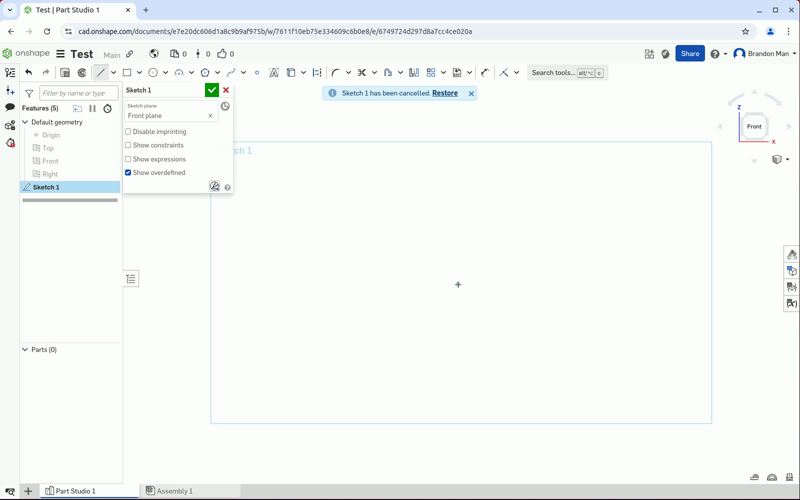
key_down(shift)
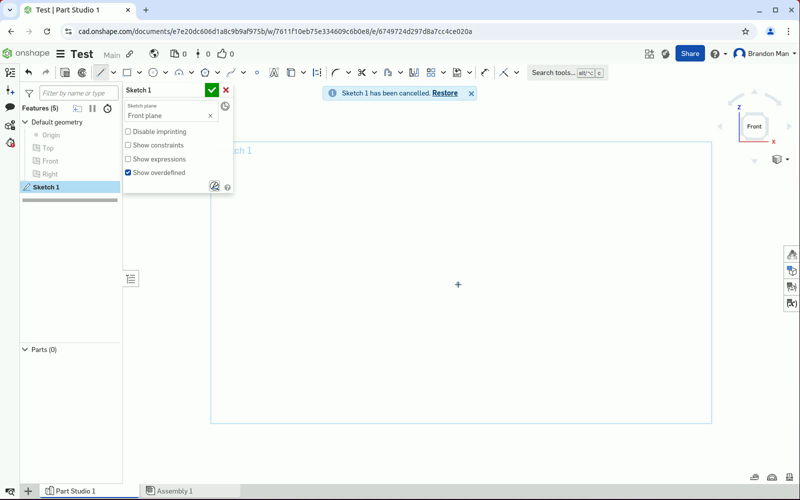
mouse_move(488, 284)
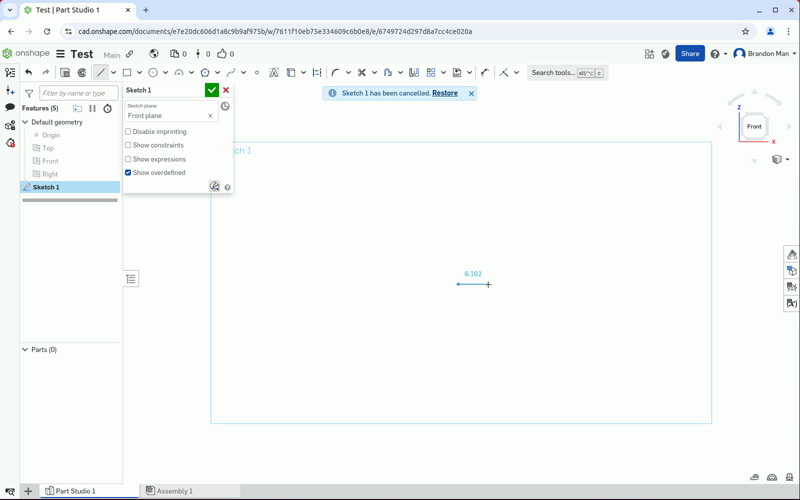
mouse_move(472, 284)
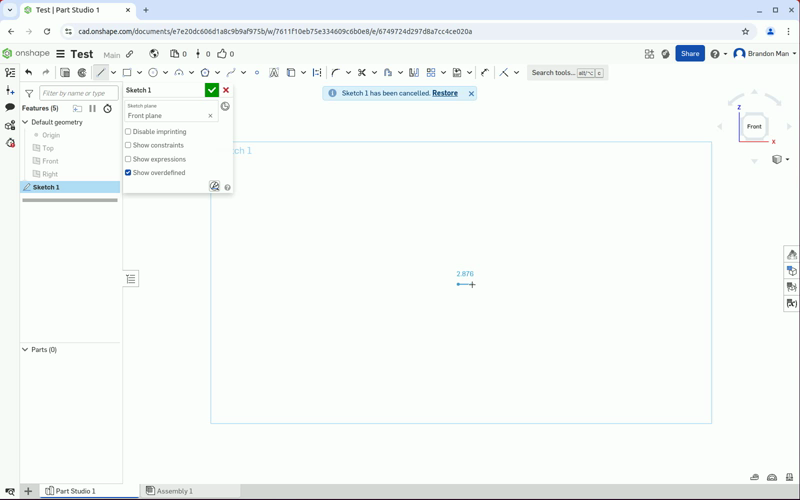
click(472, 284)
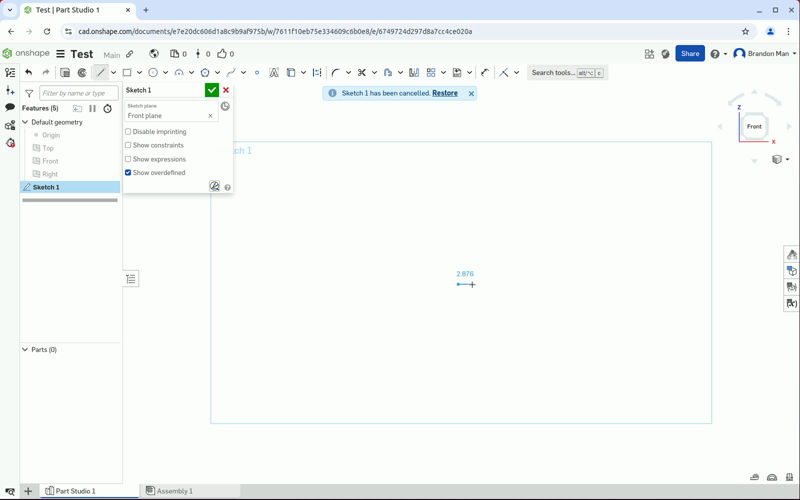
key_up(shift)
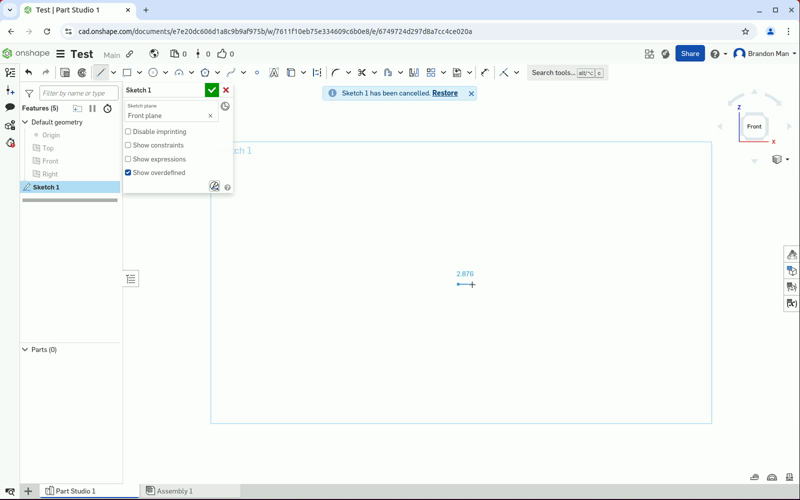
key_down(shift)
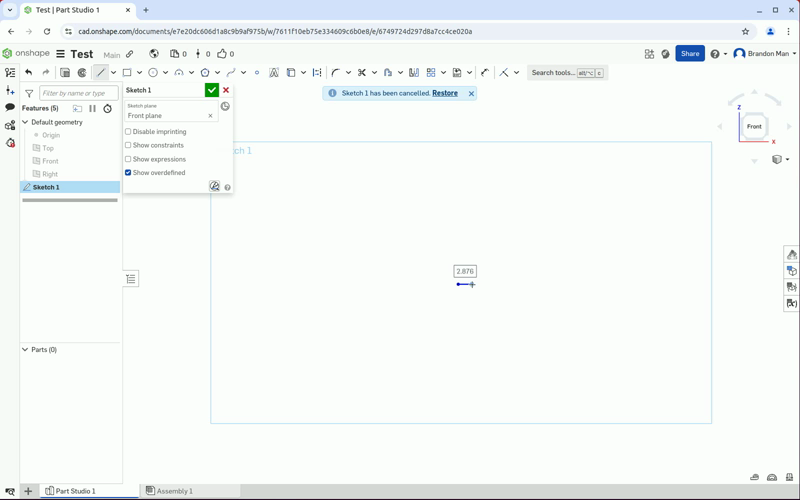
mouse_move(502, 284)
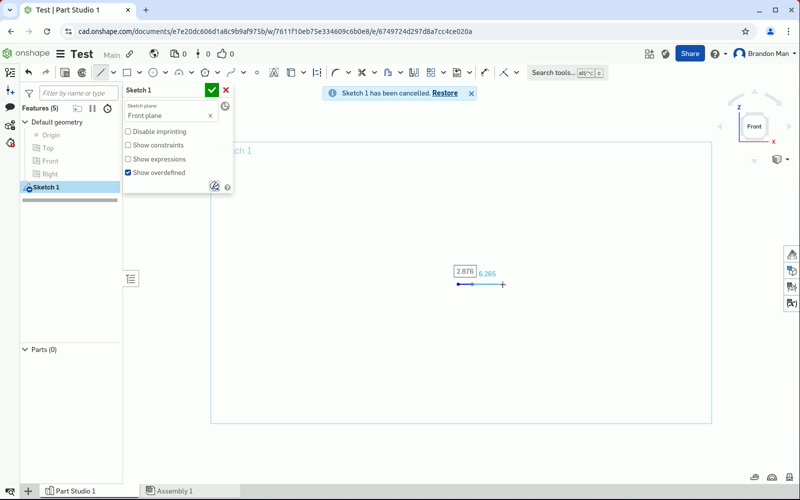
mouse_move(472, 256)
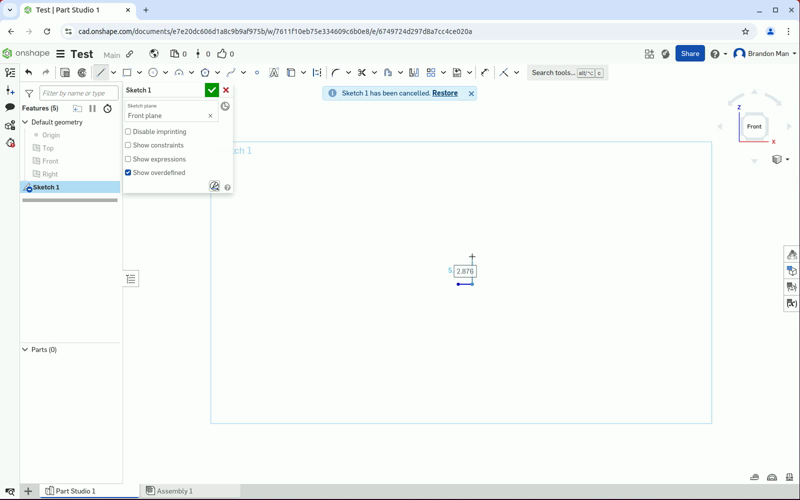
click(472, 256)
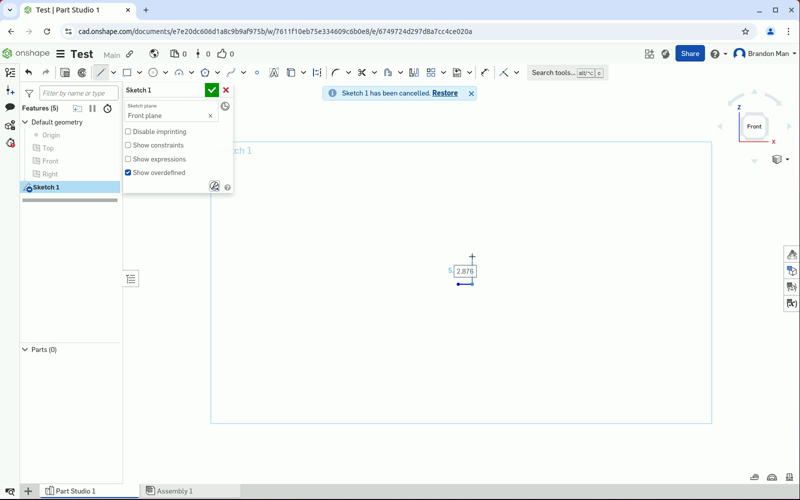
key_up(shift)
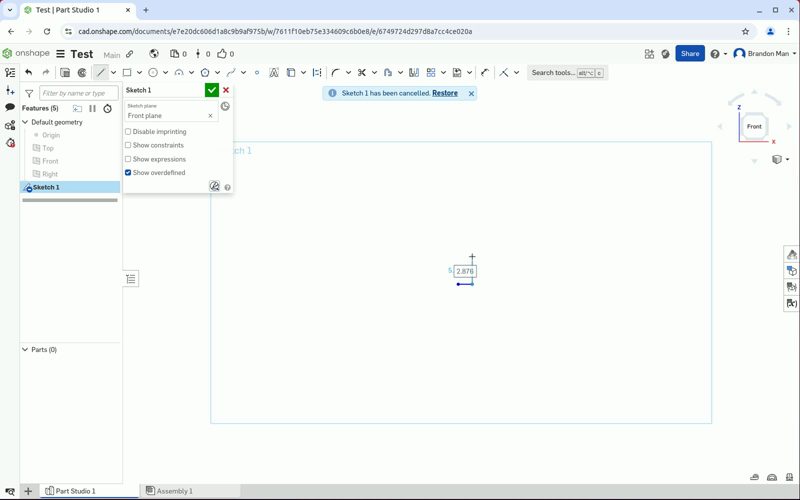
key_down(shift)
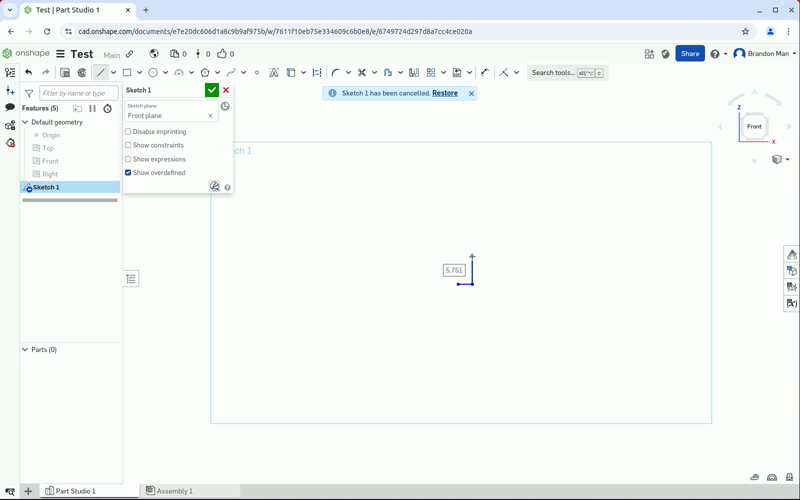
mouse_move(502, 256)
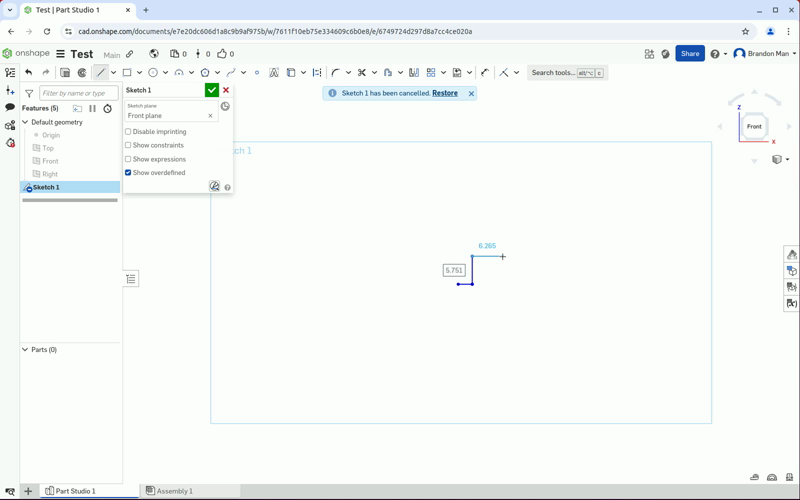
mouse_move(458, 256)
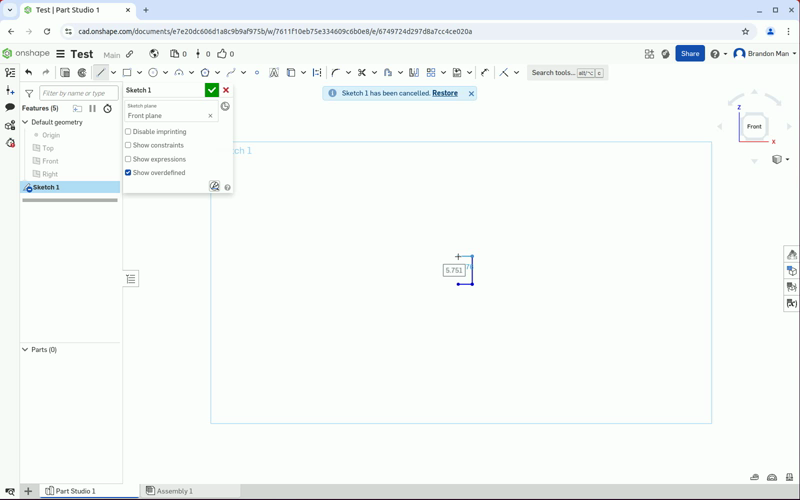
click(458, 256)
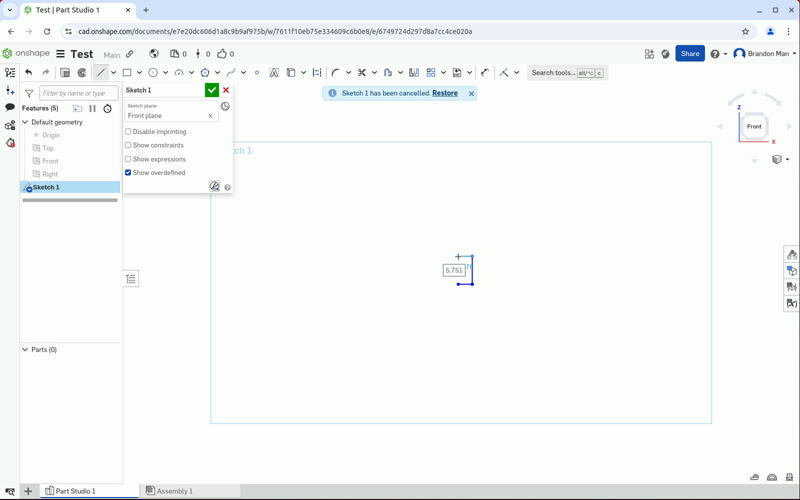
key_up(shift)
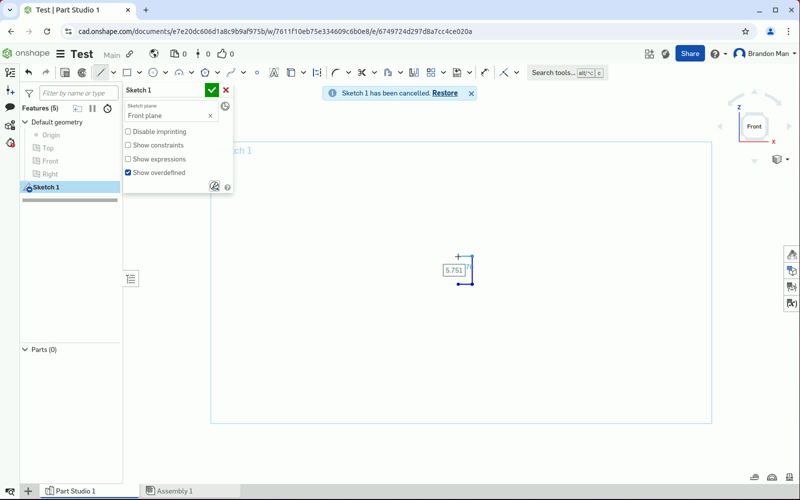
mouse_move(488, 256)
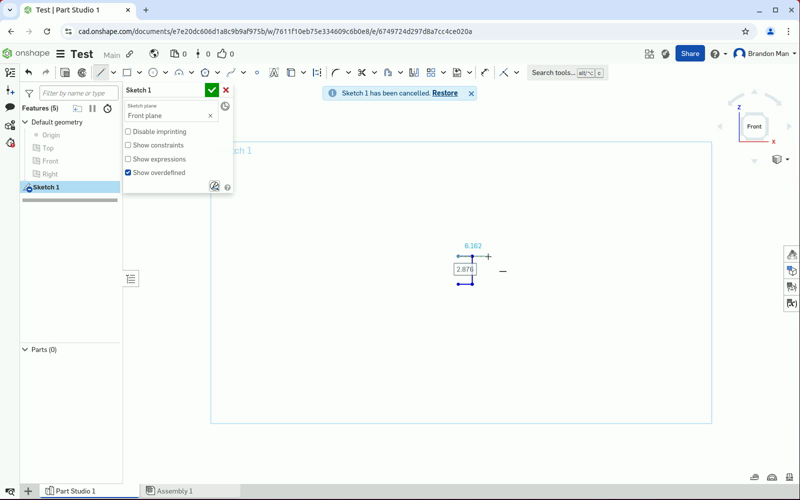
key_down(shift)
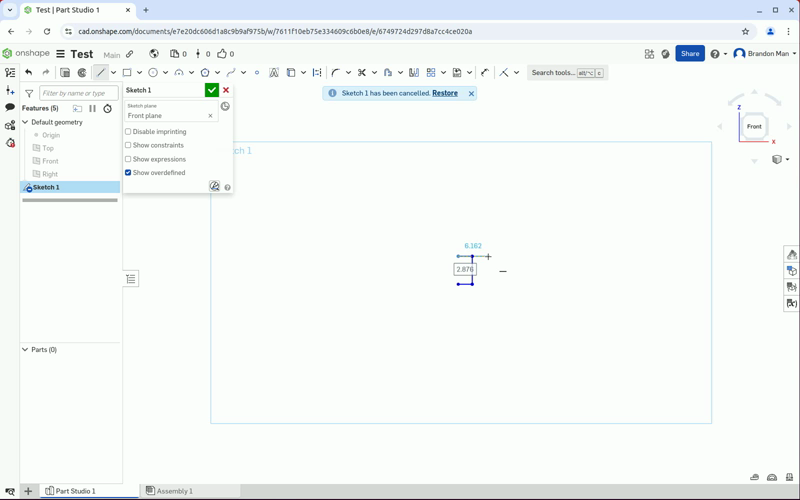
mouse_move(458, 284)
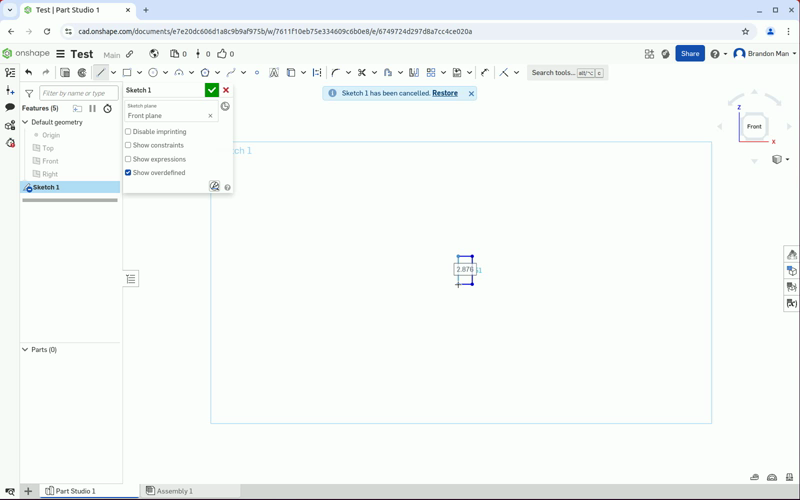
key_up(shift)
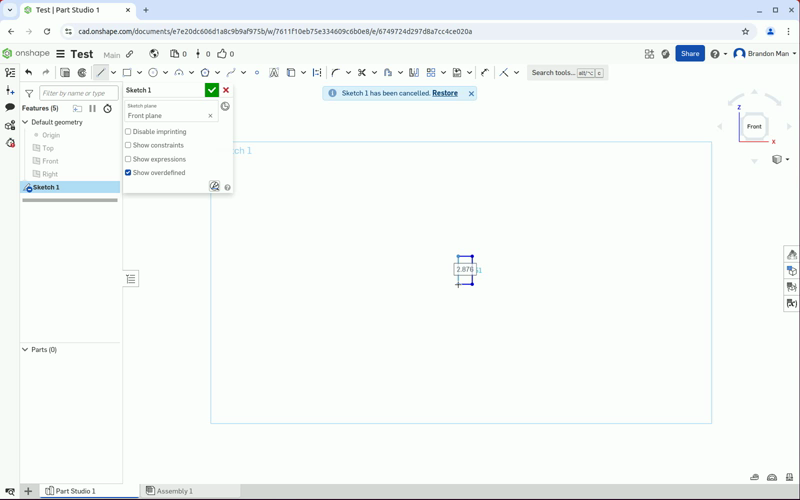
click(458, 284)
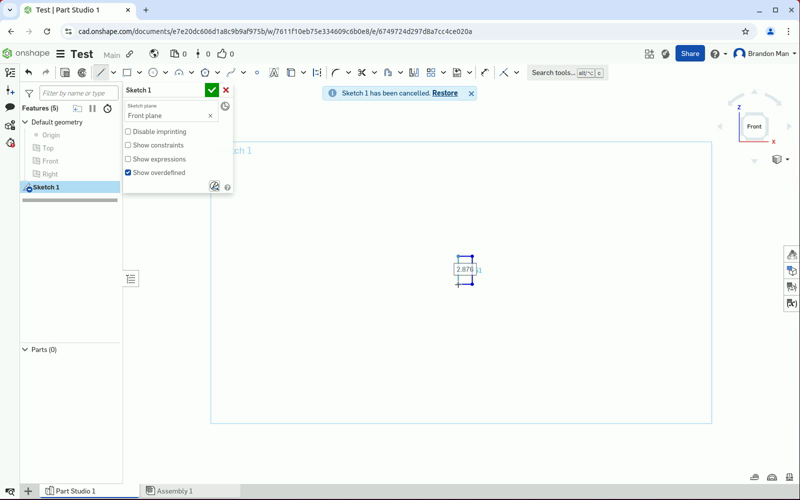
key(esc)
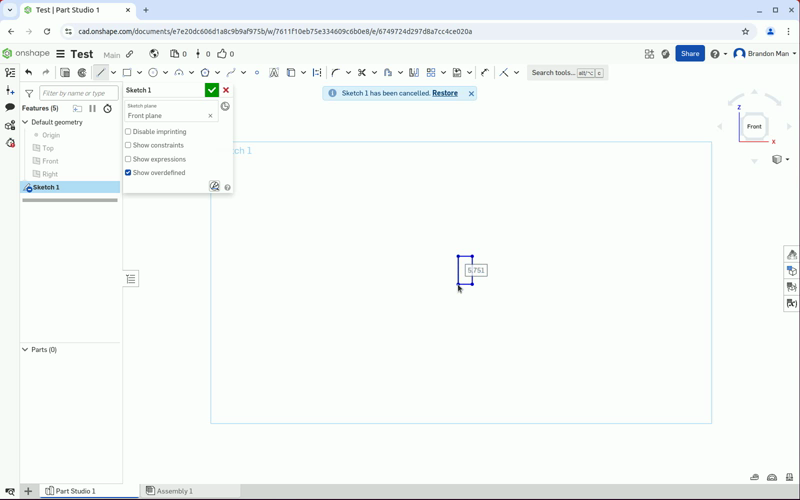
mouse_move(466, 277)
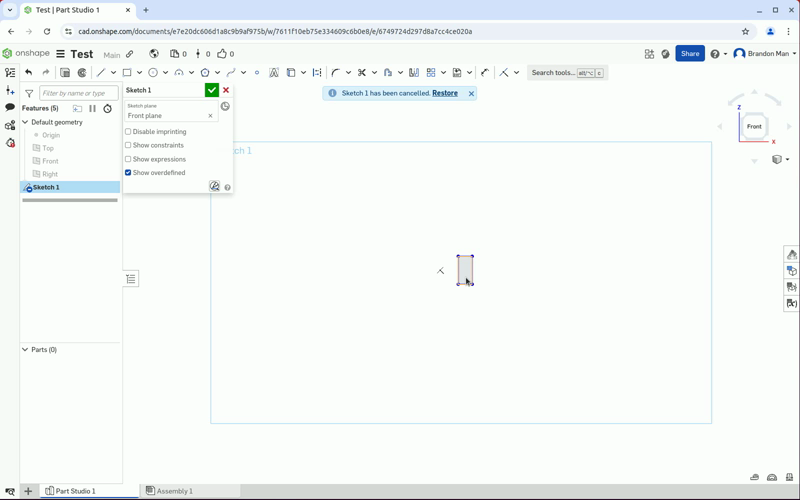
scroll(6)
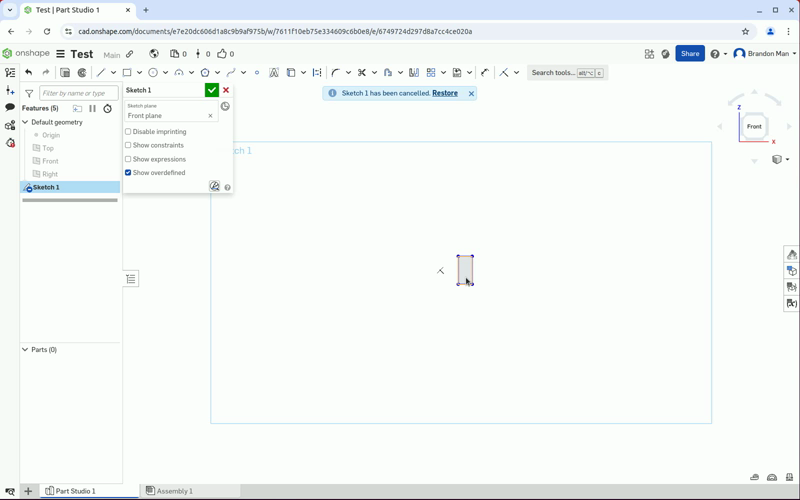
scroll(6)
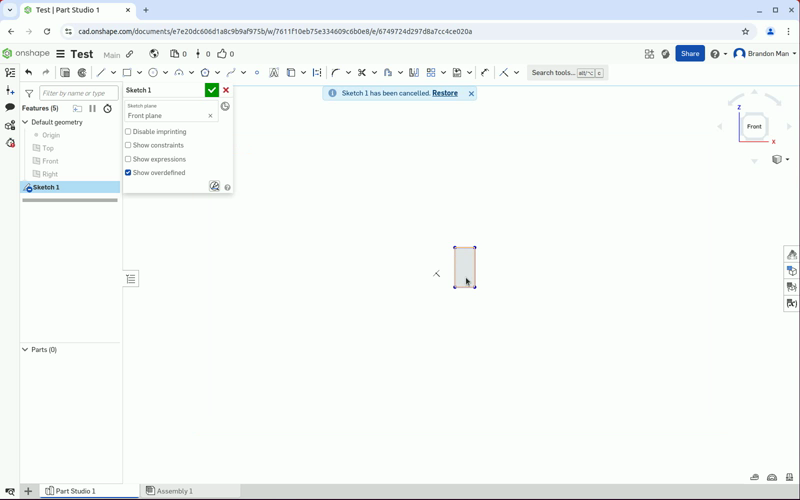
scroll(6)
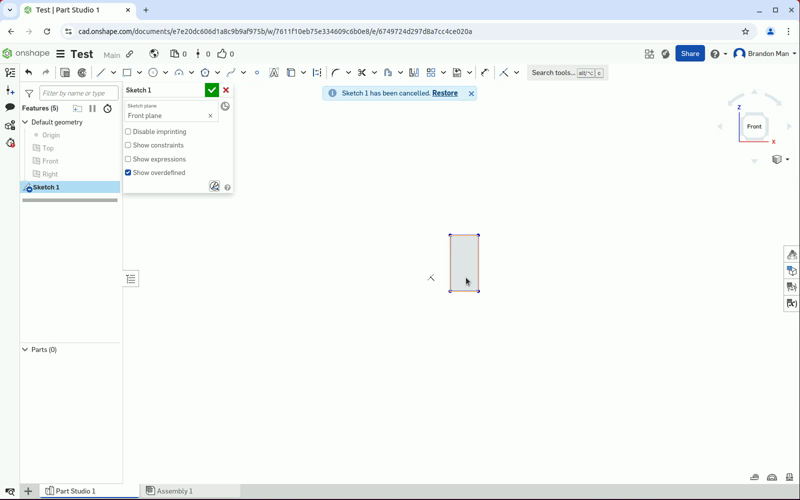
scroll(6)
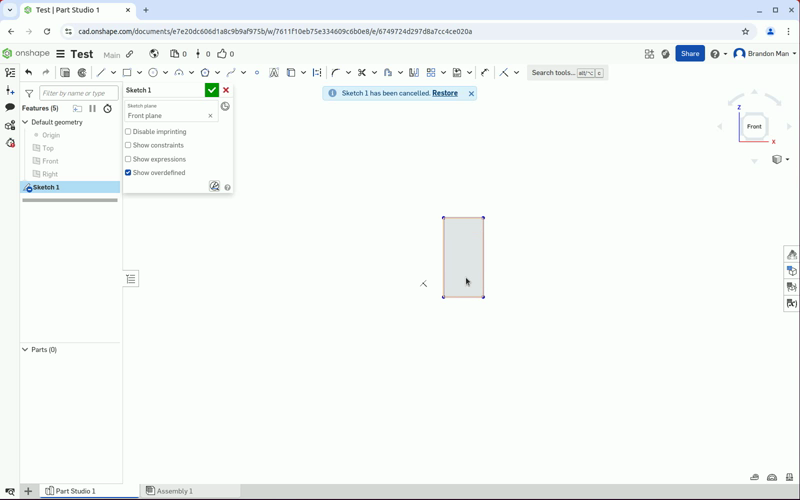
scroll(6)
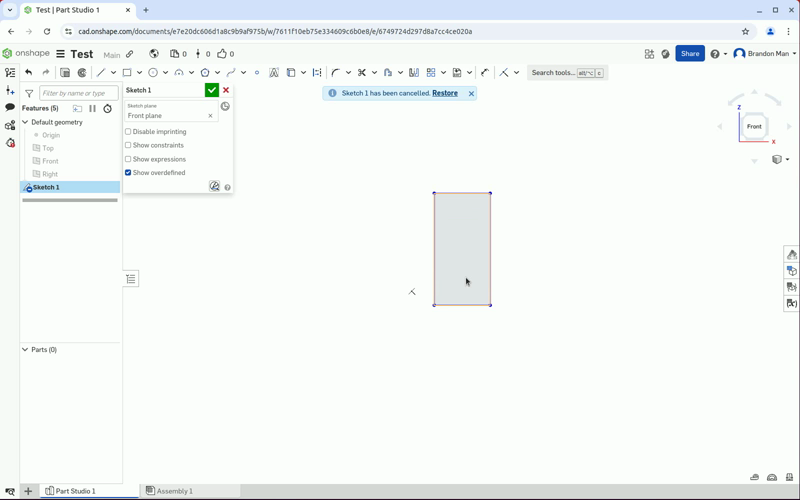
scroll(6)
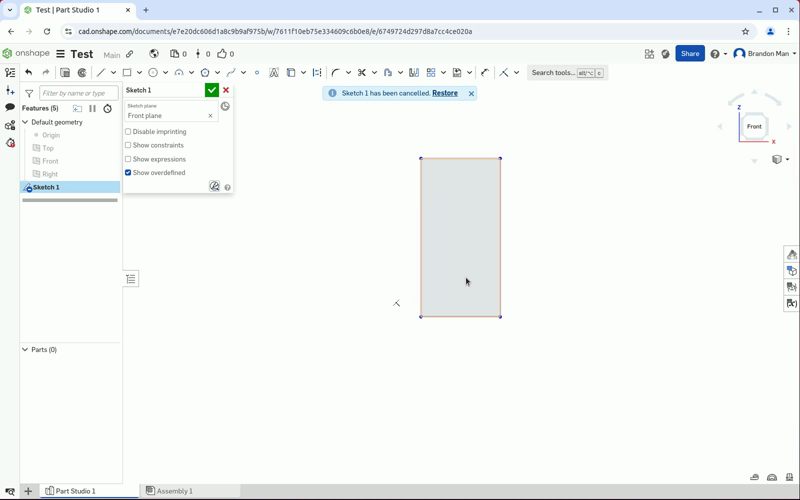
scroll(6)
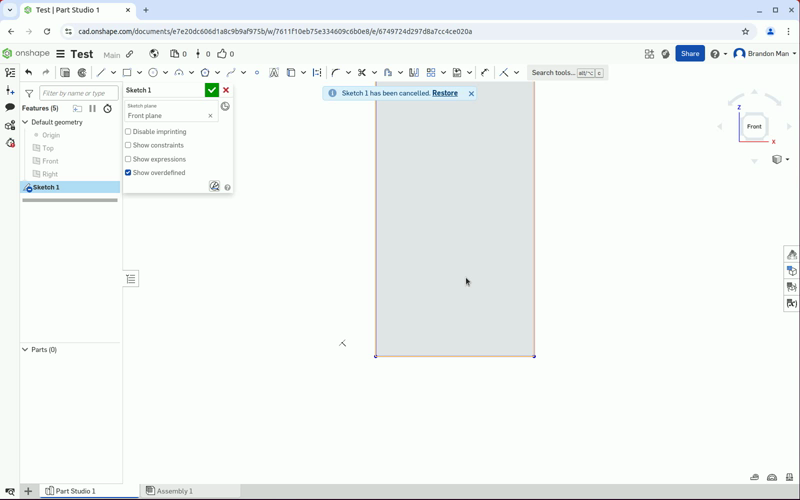
click(466, 277)
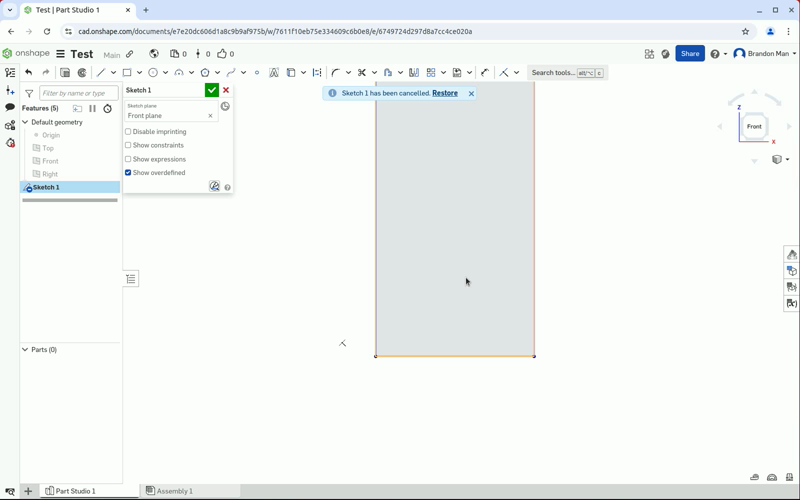
scroll(-6)
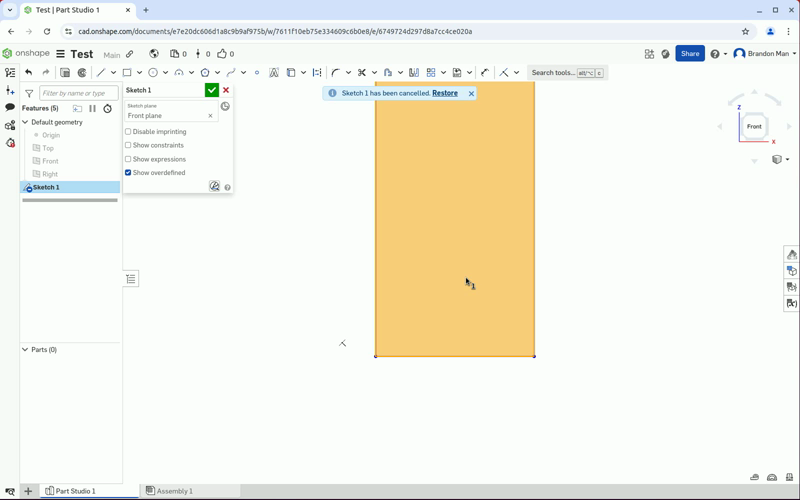
scroll(-6)
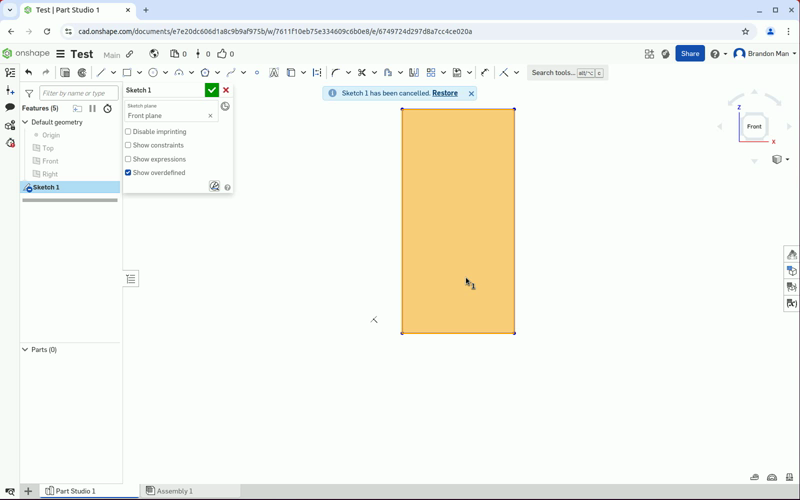
scroll(-6)
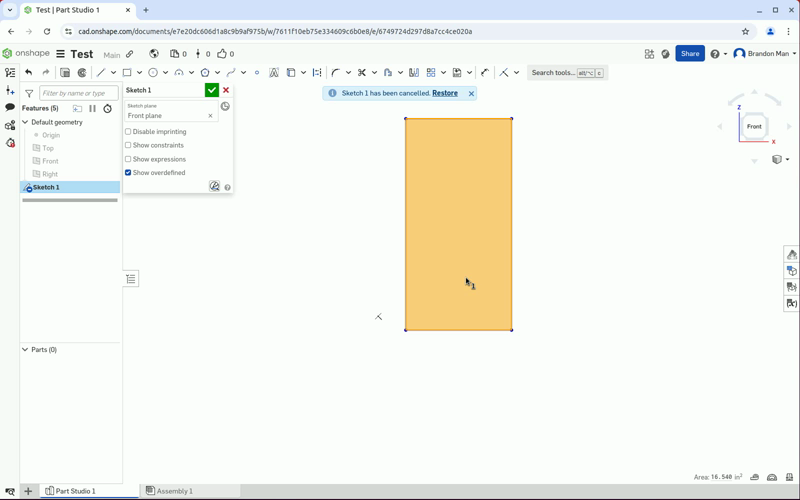
scroll(-6)
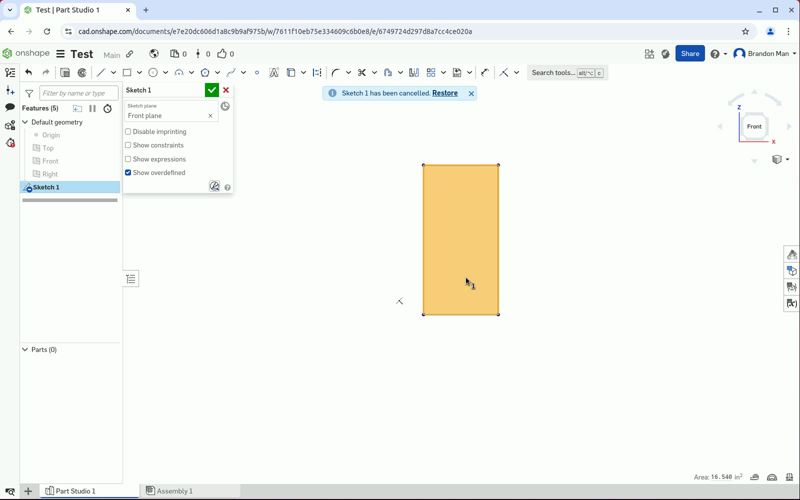
scroll(-6)
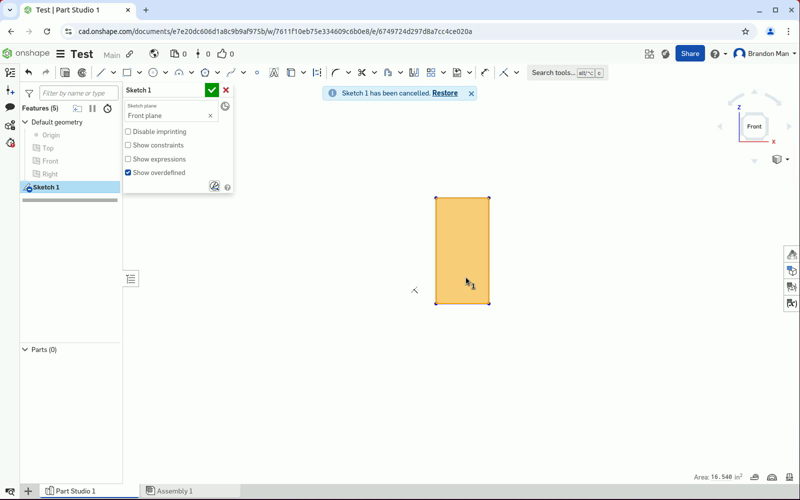
scroll(-6)
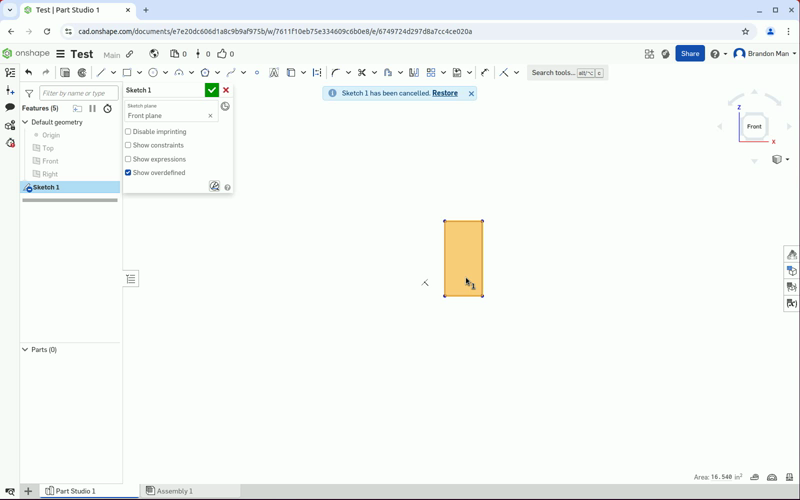
scroll(-6)
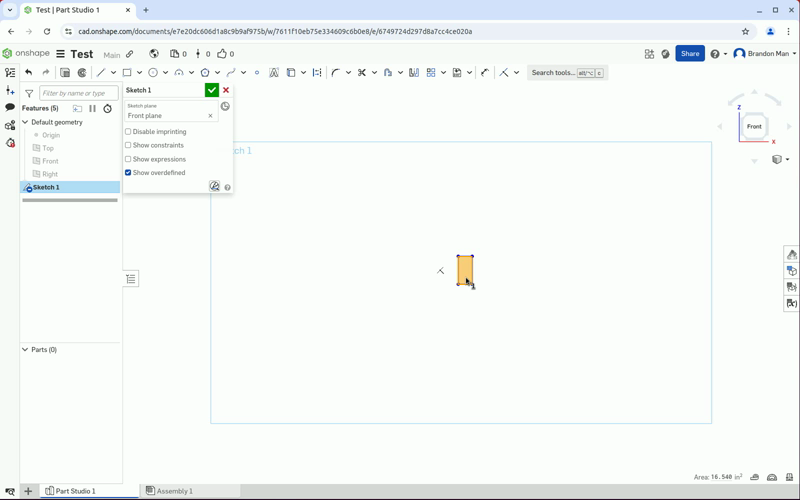
mouse_move(73, 352)
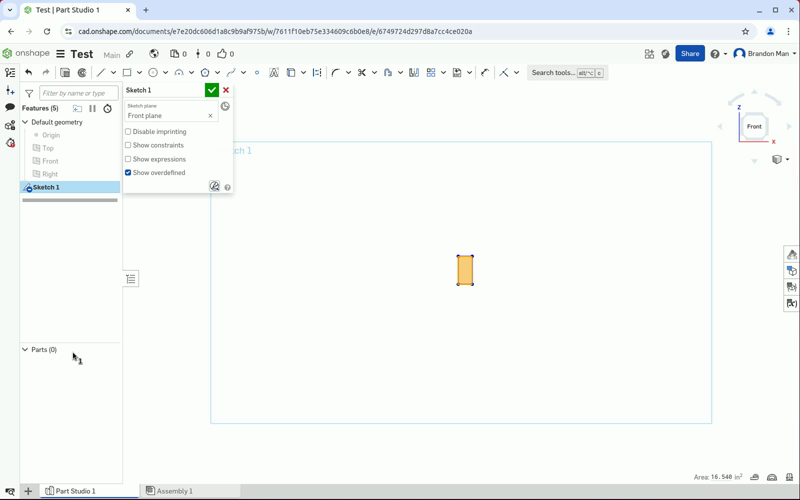
key(shift+y)
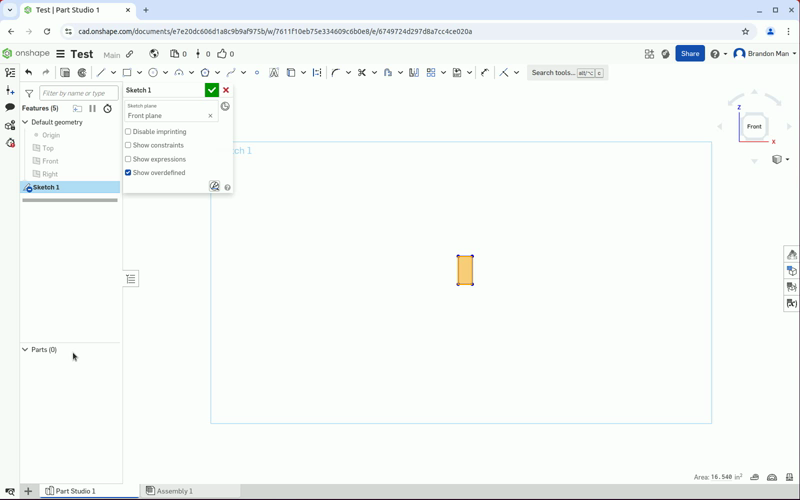
key(shift+e)
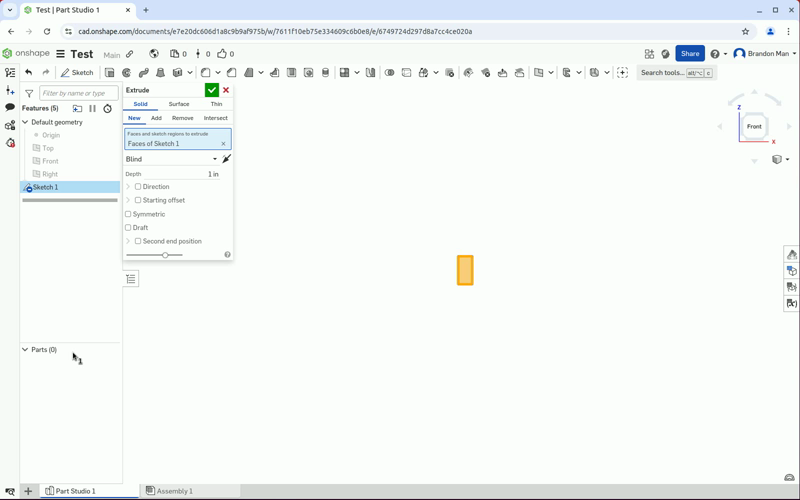
mouse_move(143, 106)
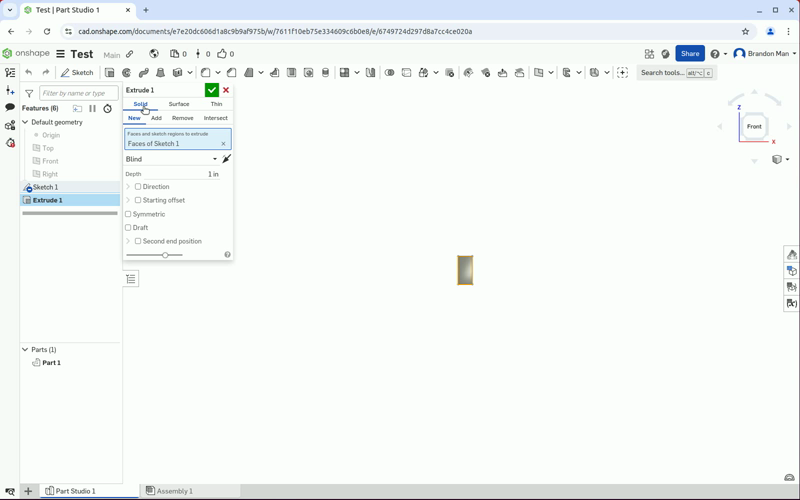
click(143, 106)
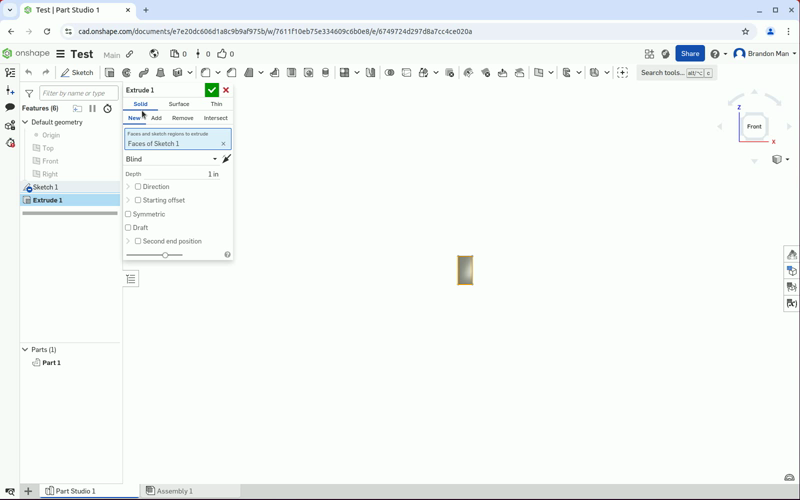
mouse_move(137, 120)
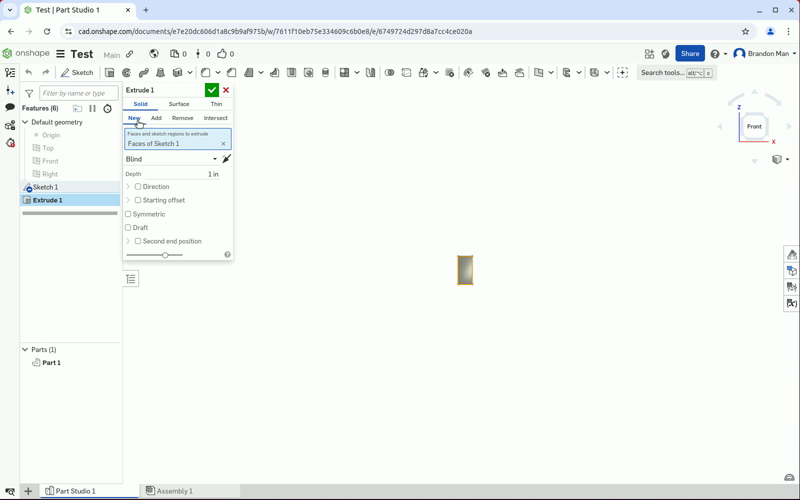
click(137, 120)
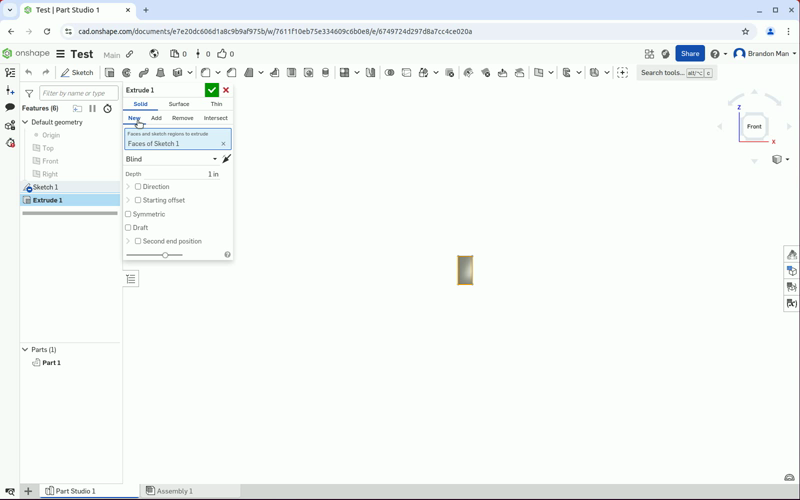
key(tab, 4)
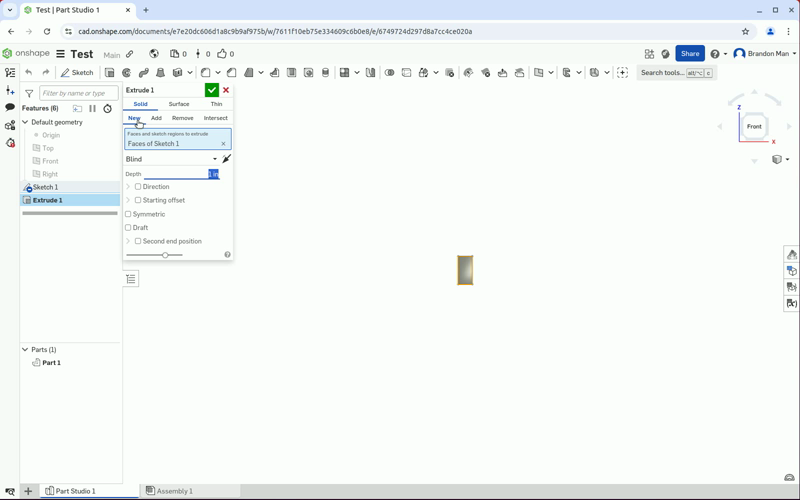
text(23.108)
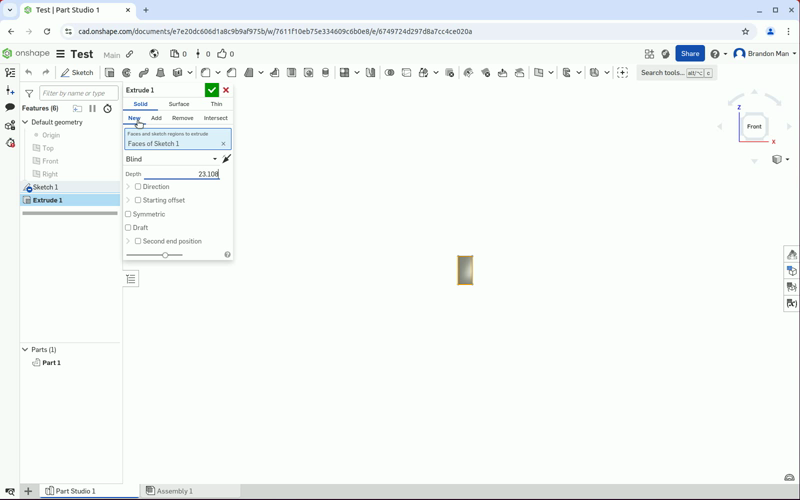
key(enter)
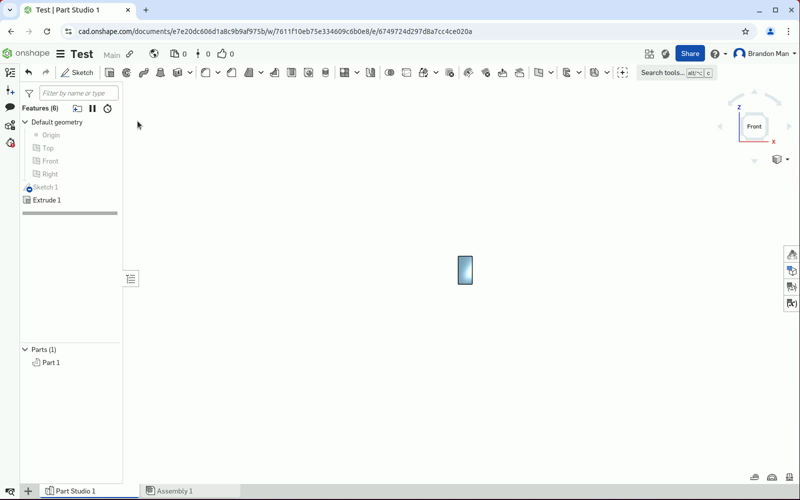
key(shift+h)
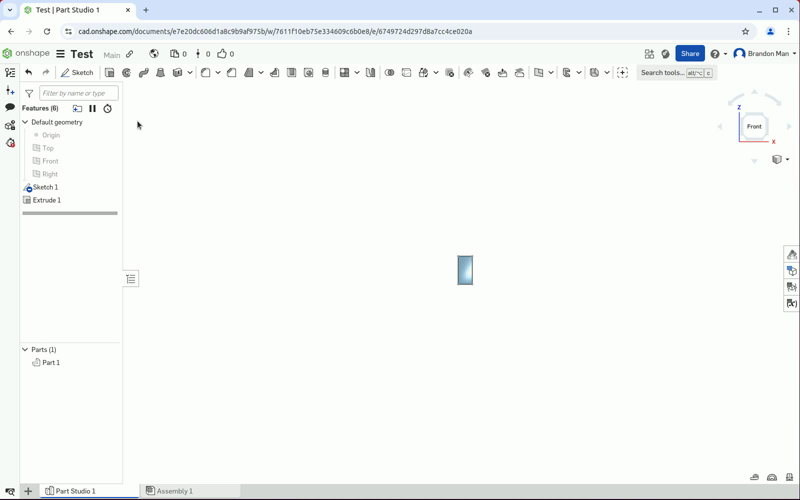
key(shift+h)
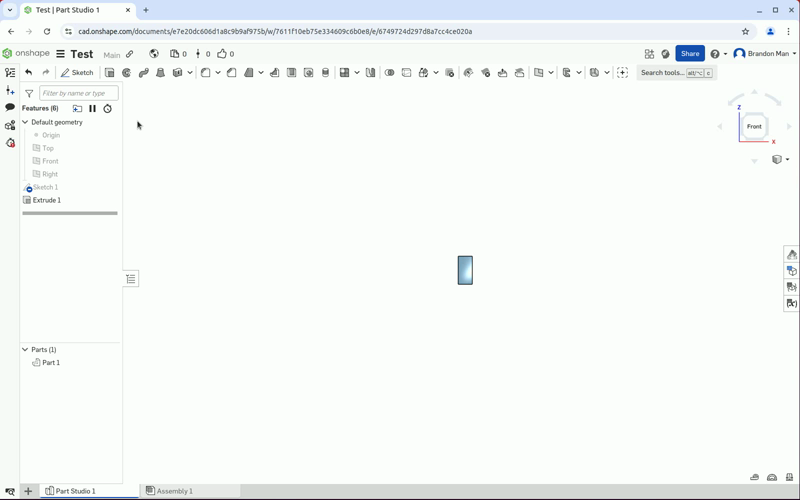
mouse_move(73, 189)
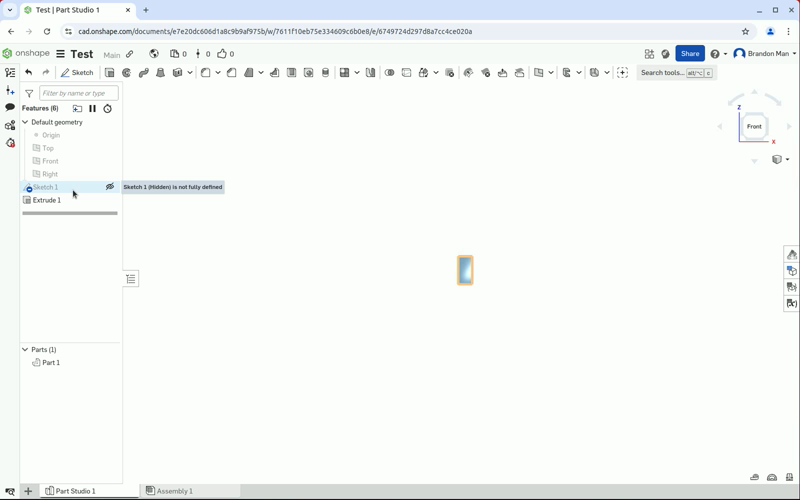
click(73, 189)
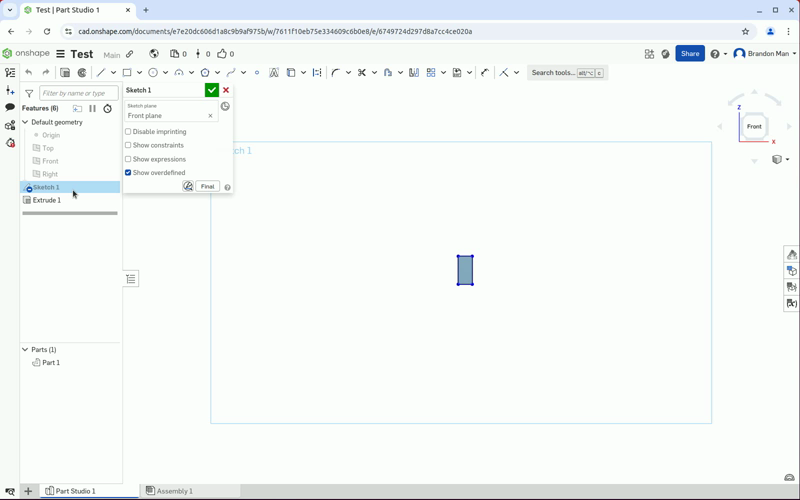
mouse_move(229, 92)
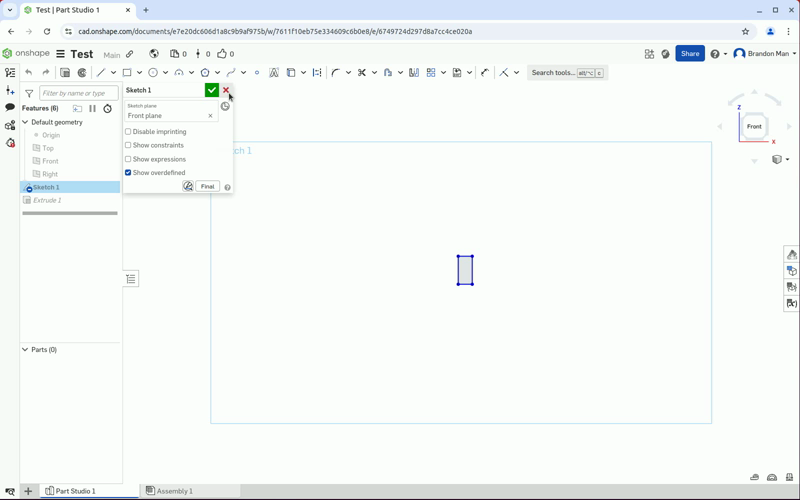
click(229, 92)
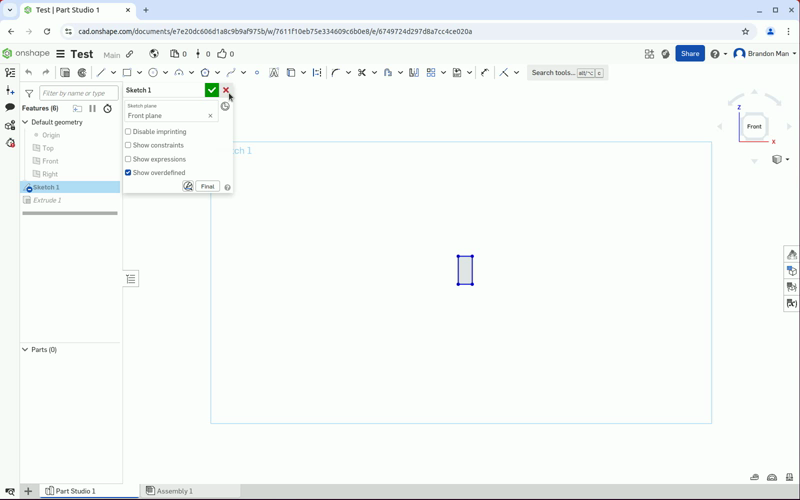
key(shift+s)
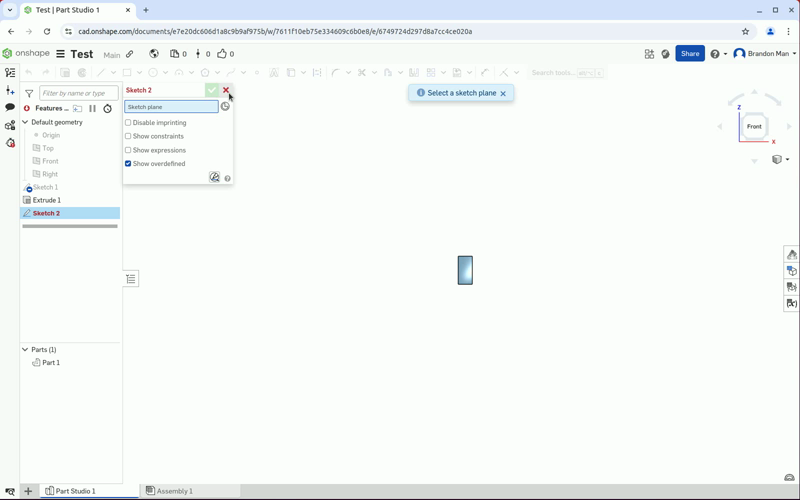
mouse_move(73, 163)
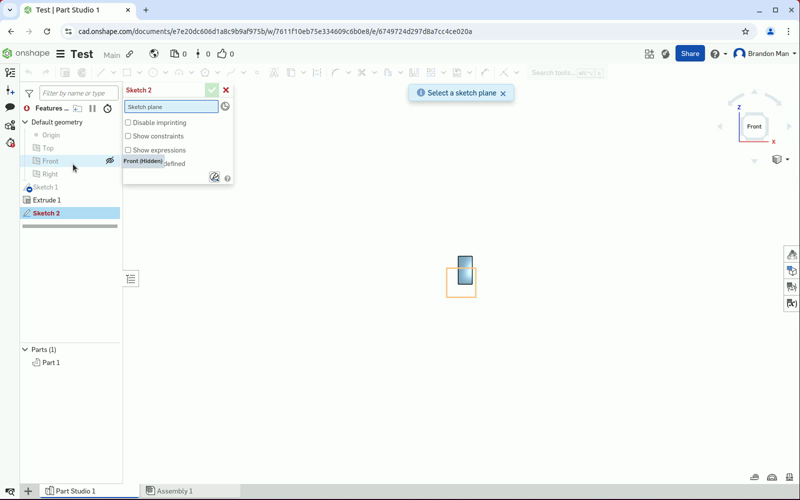
click(73, 163)
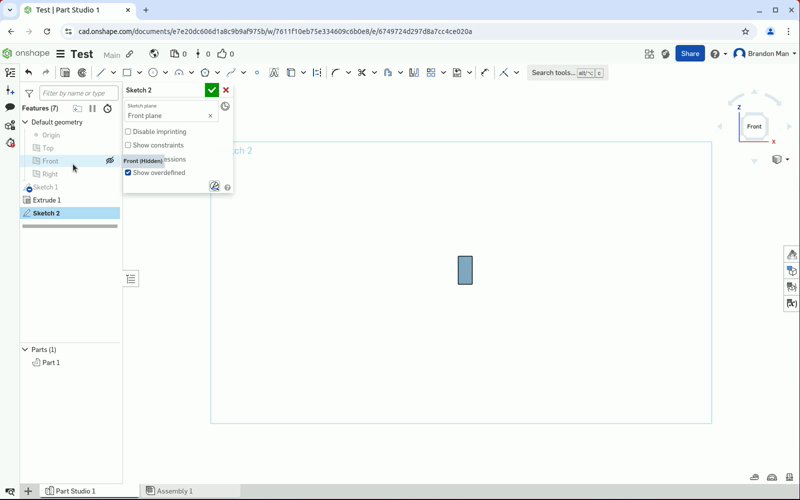
mouse_move(73, 352)
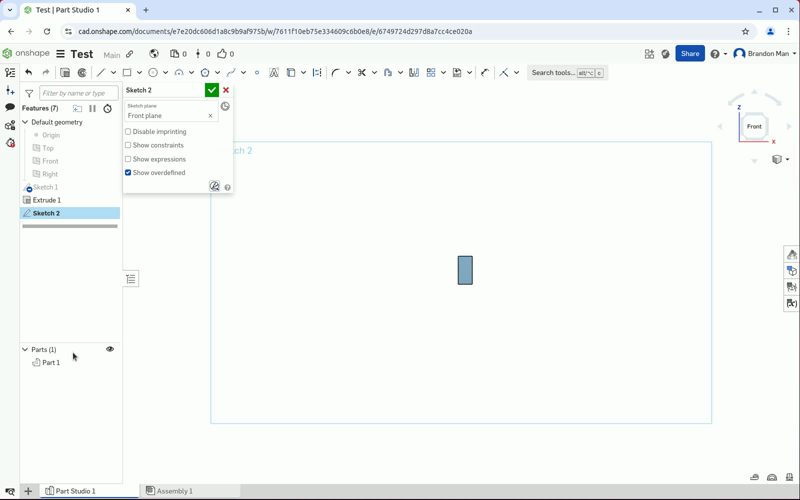
key(y)
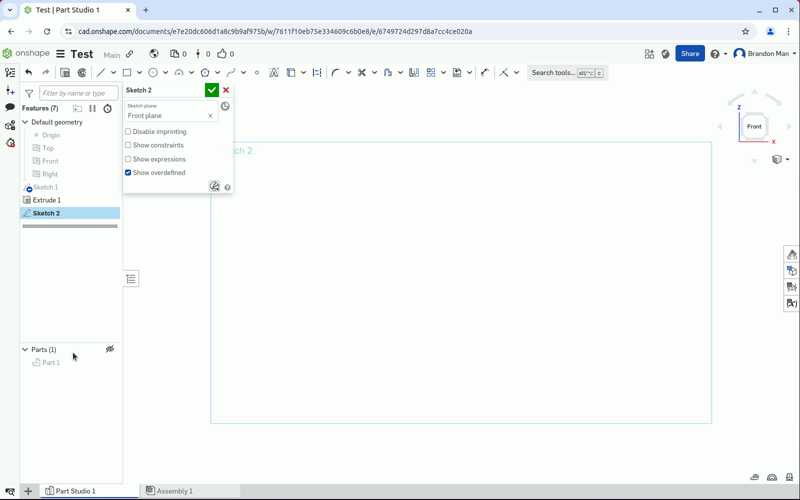
key(l)
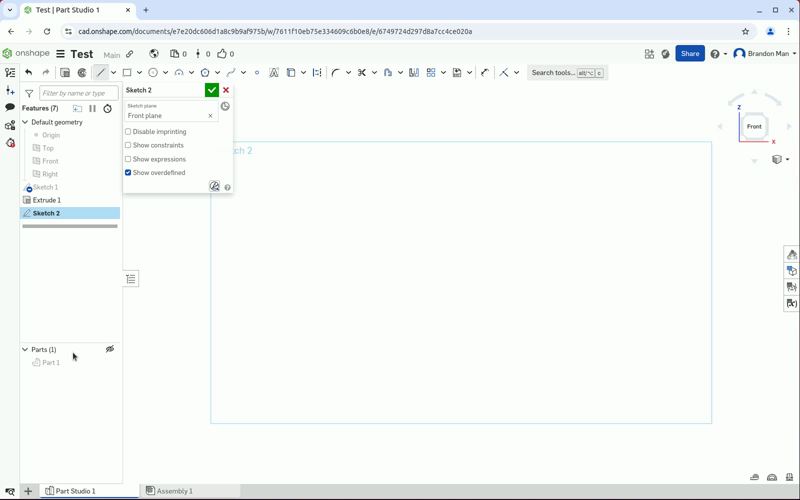
key_down(shift)
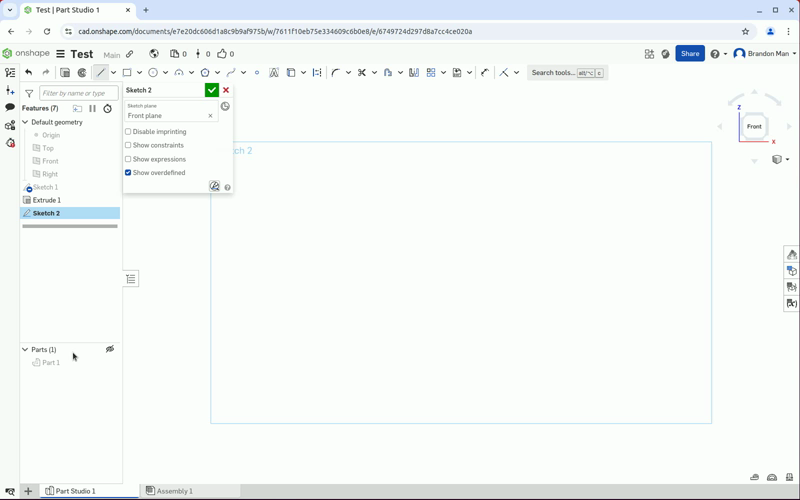
mouse_move(458, 284)
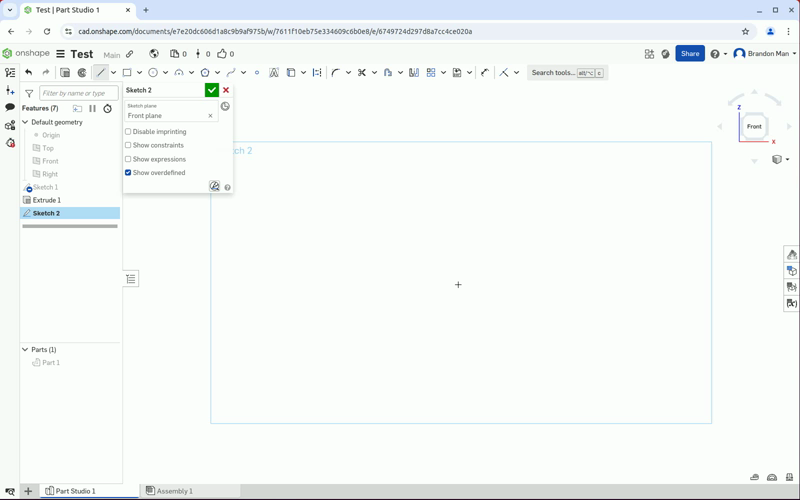
click(458, 284)
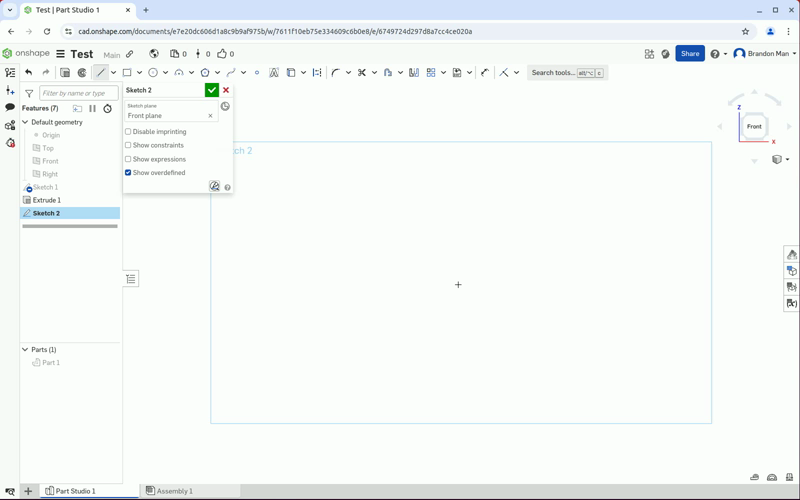
key_up(shift)
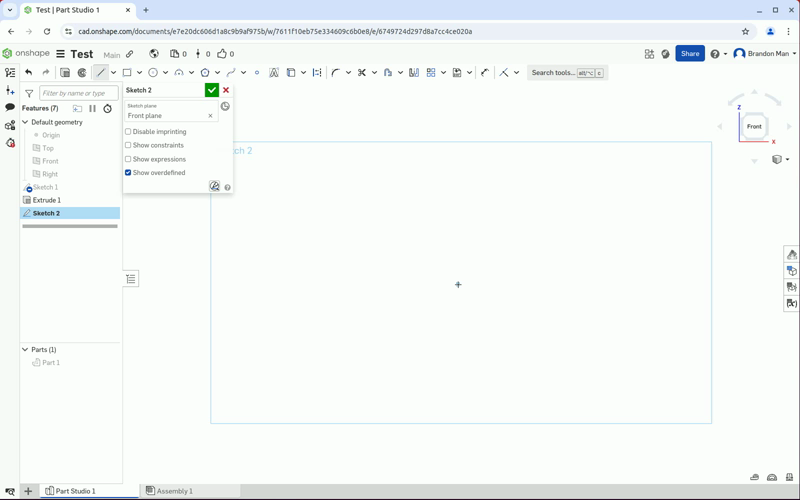
key_down(shift)
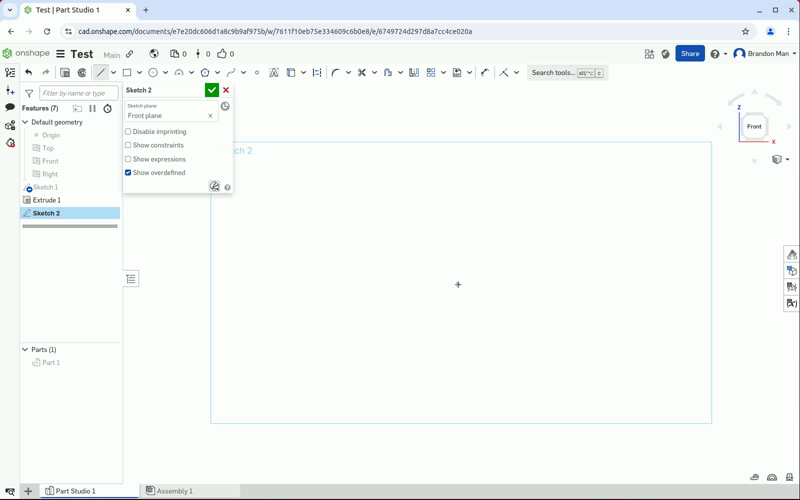
mouse_move(488, 284)
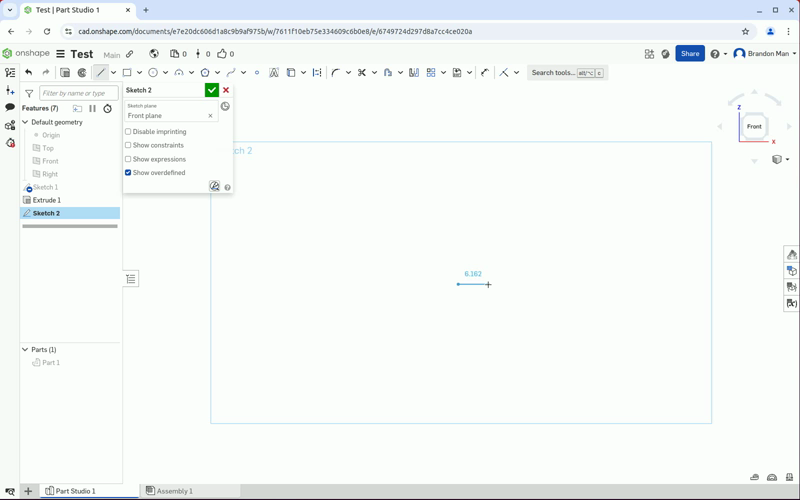
mouse_move(472, 284)
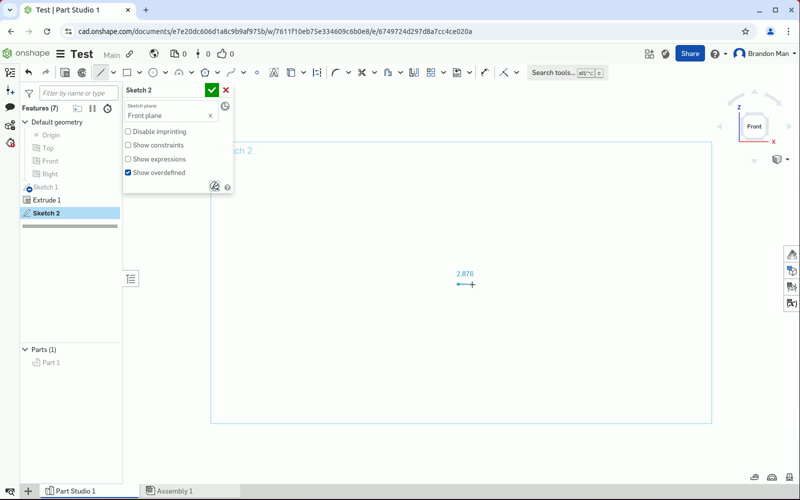
click(472, 284)
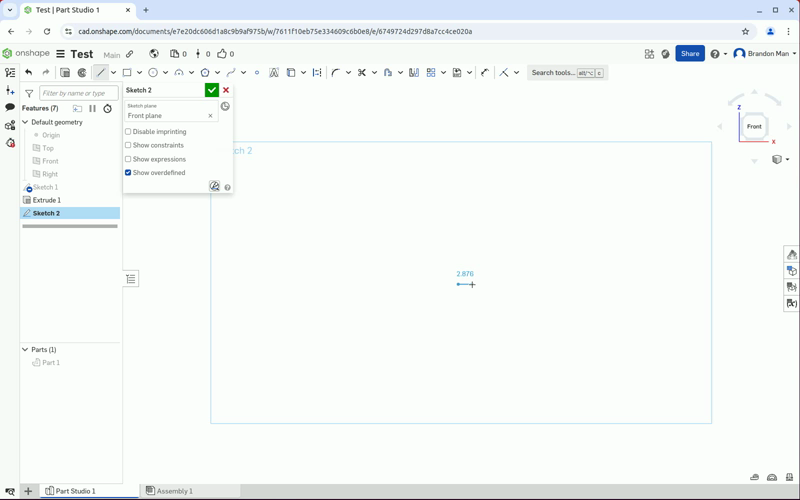
key_up(shift)
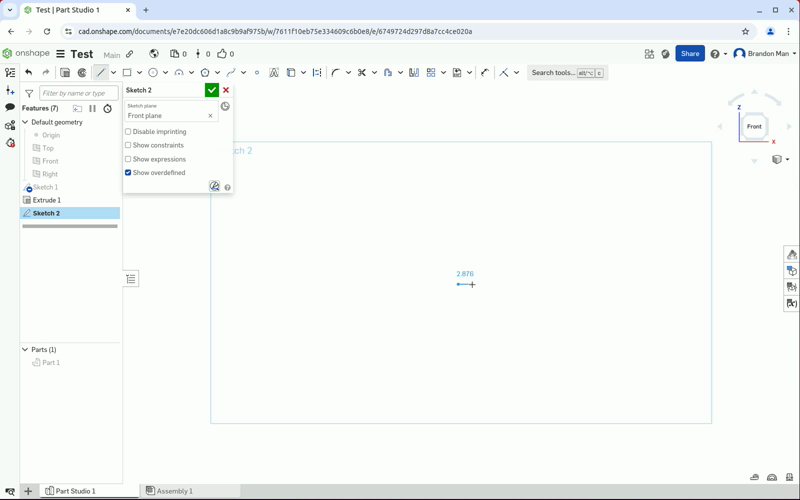
key_down(shift)
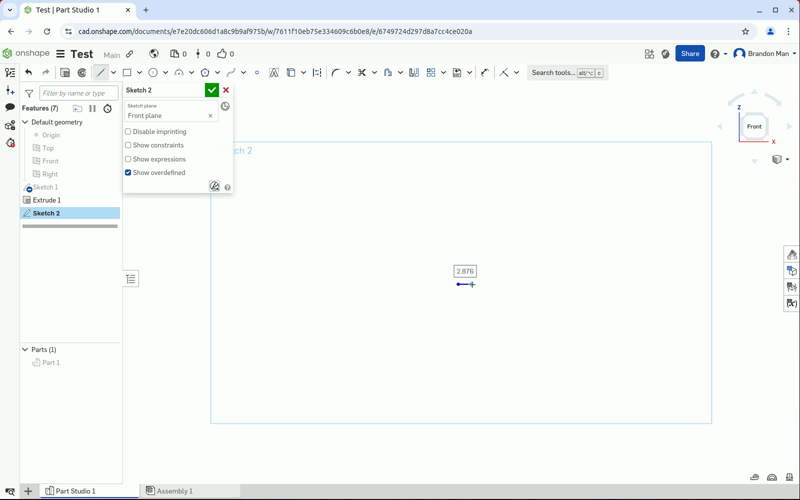
mouse_move(502, 284)
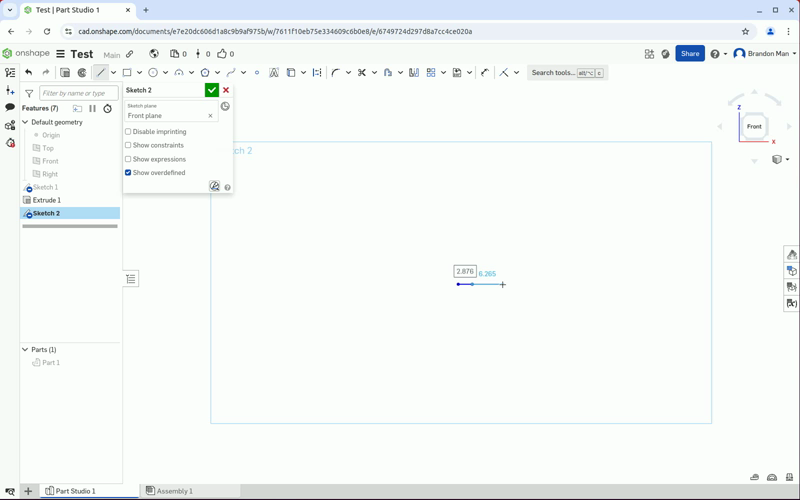
mouse_move(472, 256)
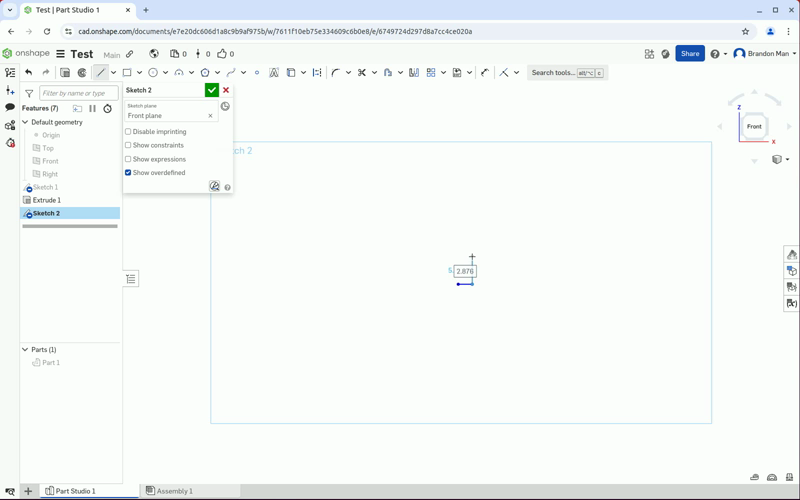
click(472, 256)
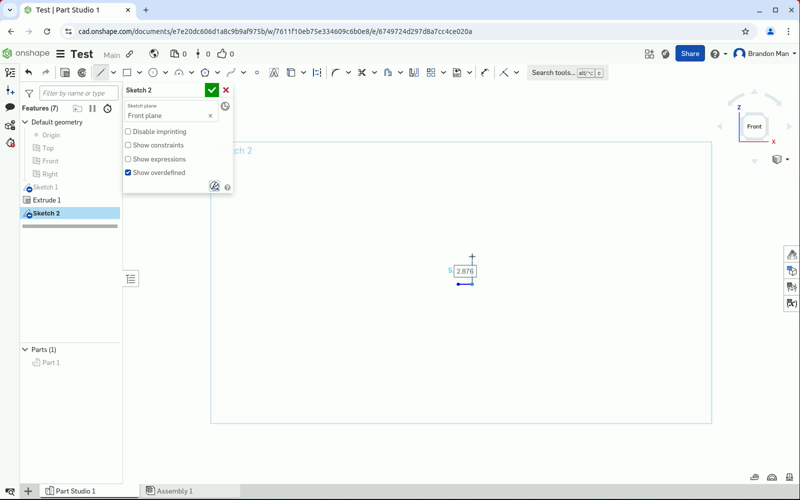
key_up(shift)
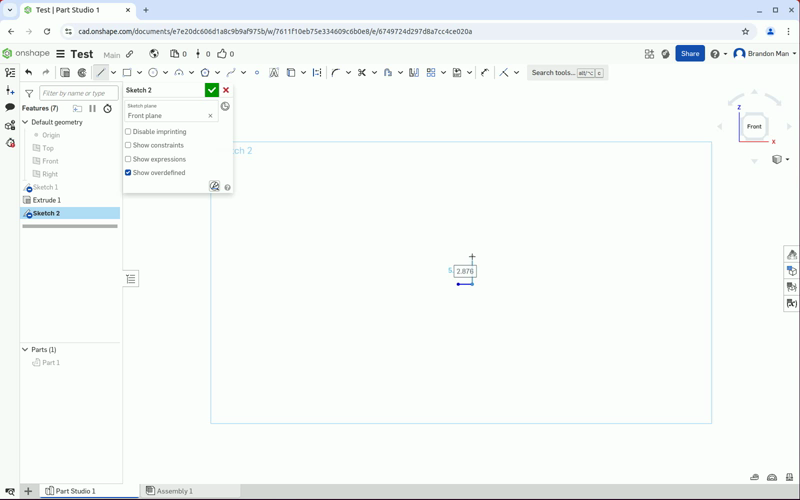
key_down(shift)
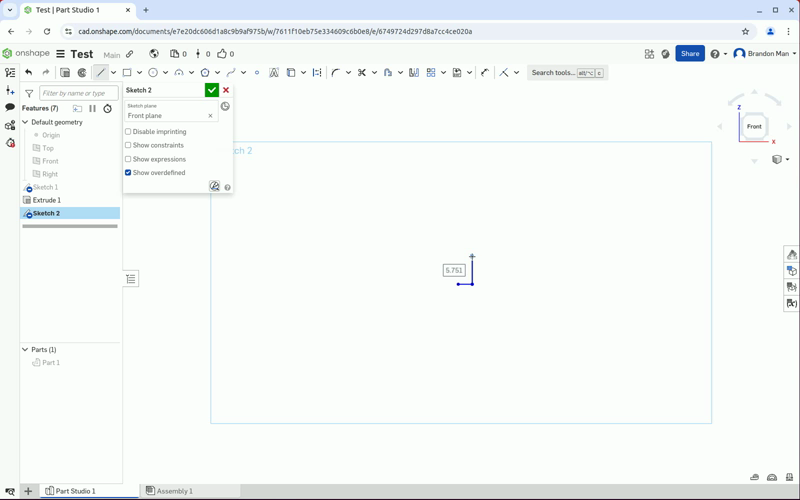
mouse_move(502, 256)
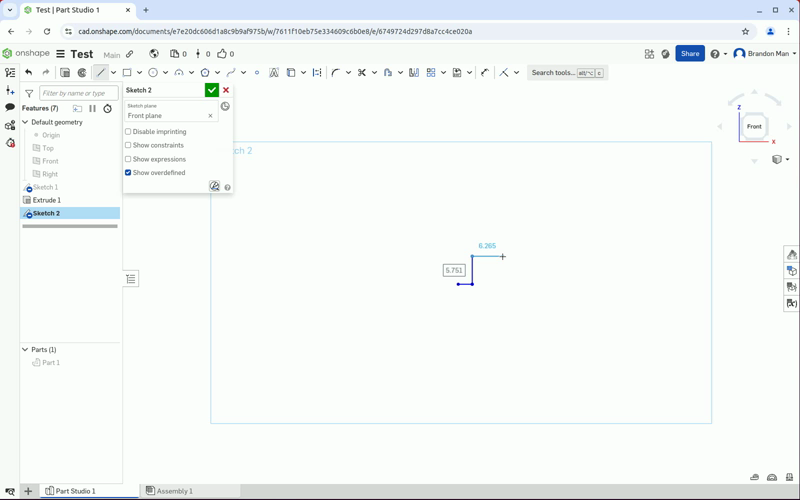
mouse_move(458, 256)
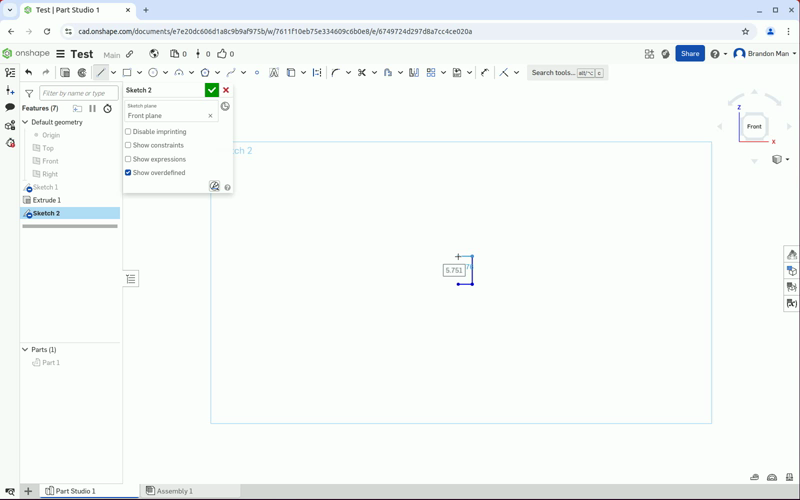
click(458, 256)
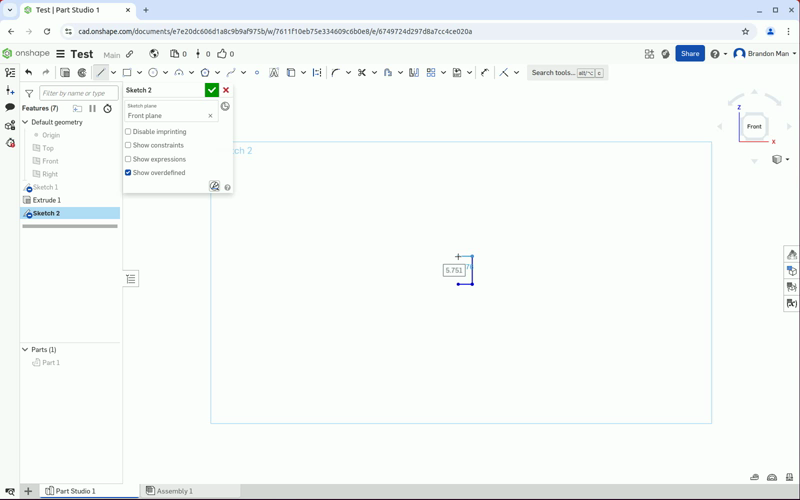
key_up(shift)
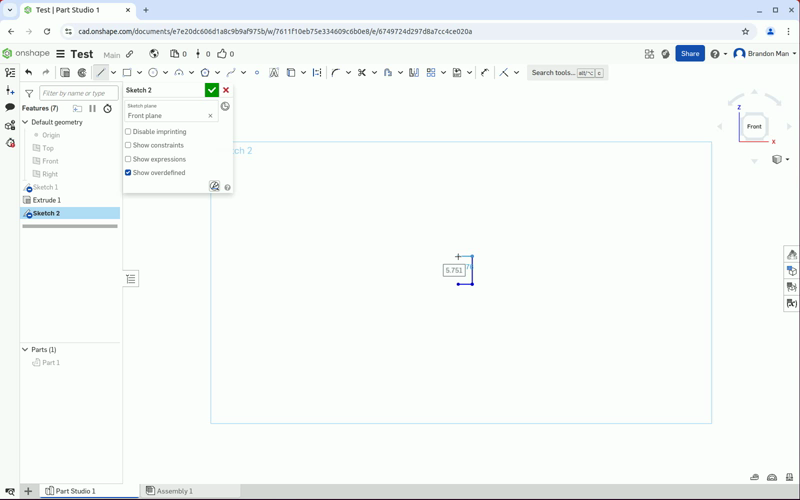
mouse_move(488, 256)
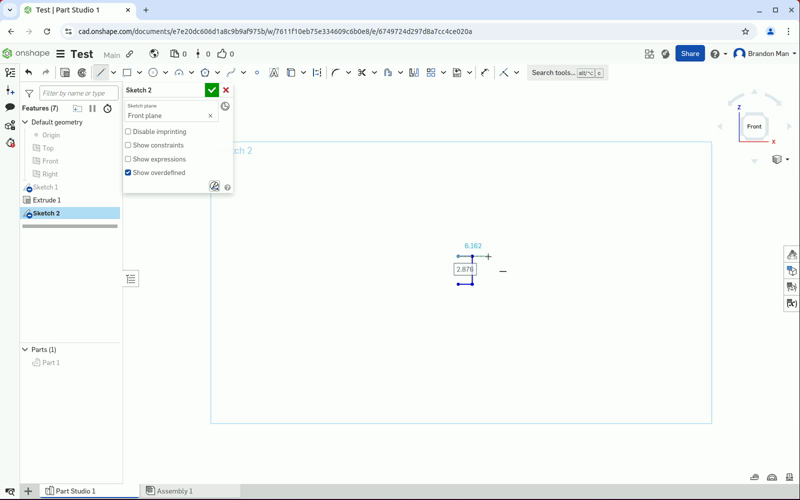
key_down(shift)
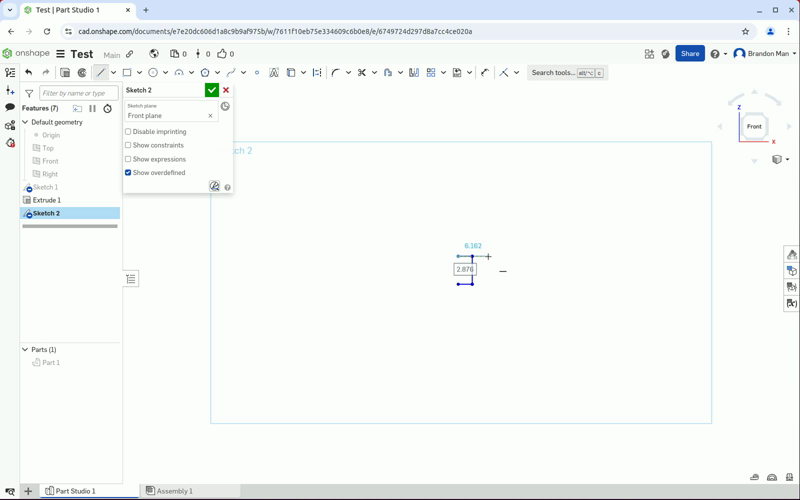
mouse_move(458, 284)
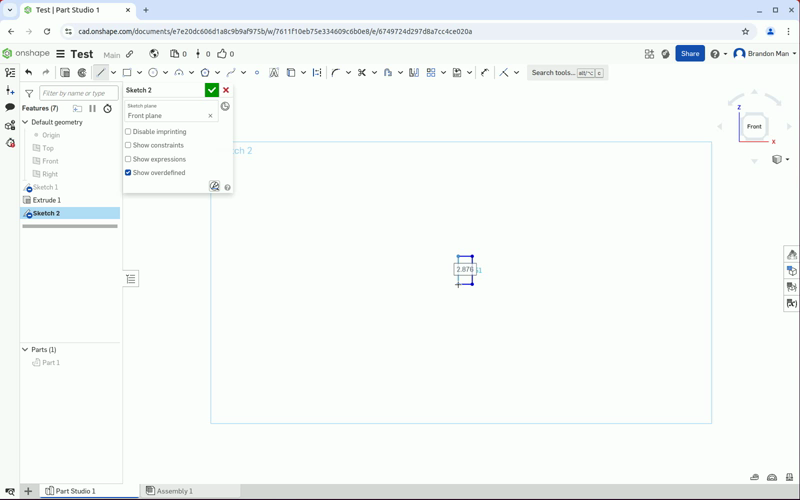
key_up(shift)
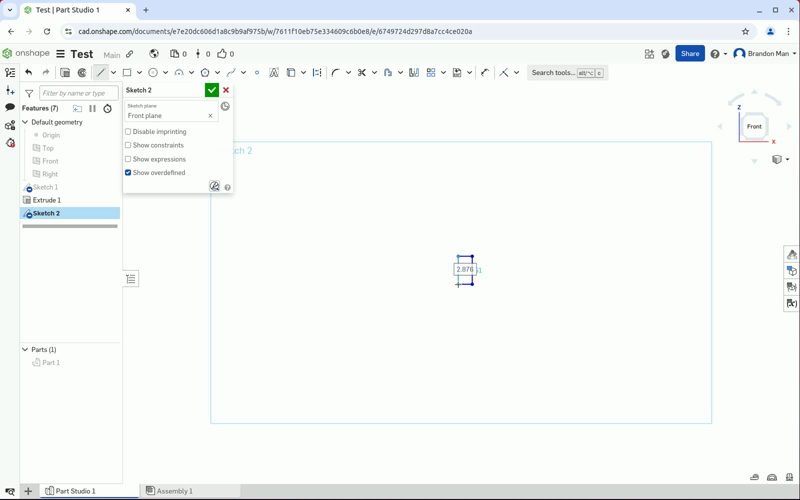
click(458, 284)
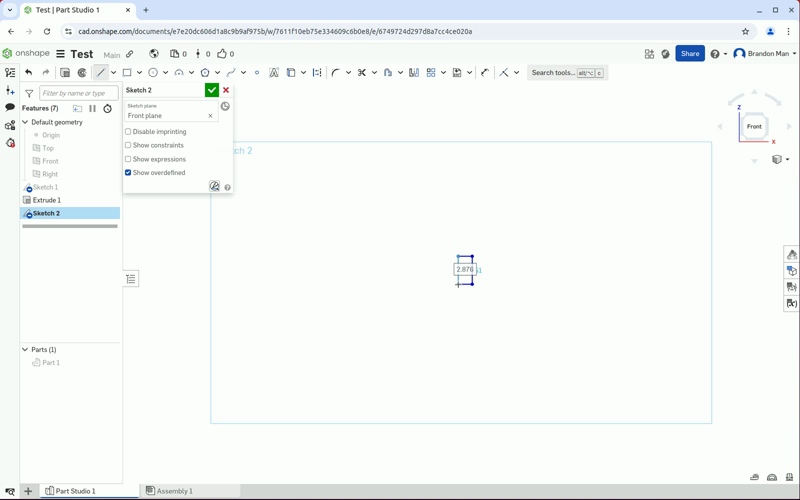
key(esc)
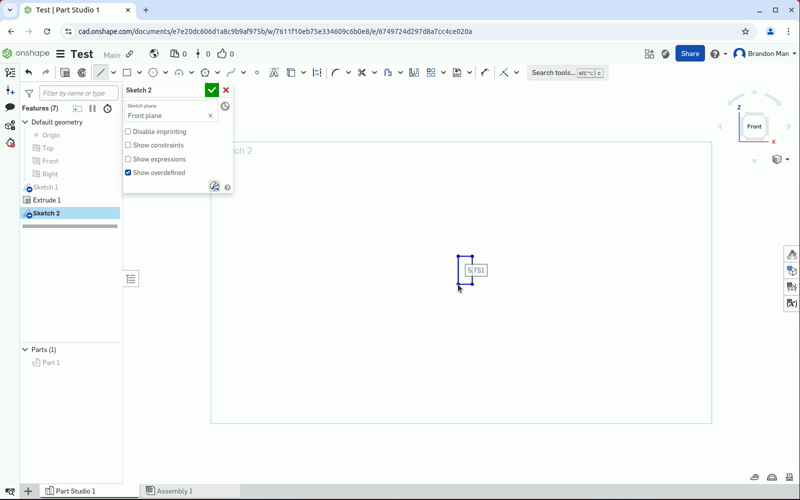
mouse_move(468, 269)
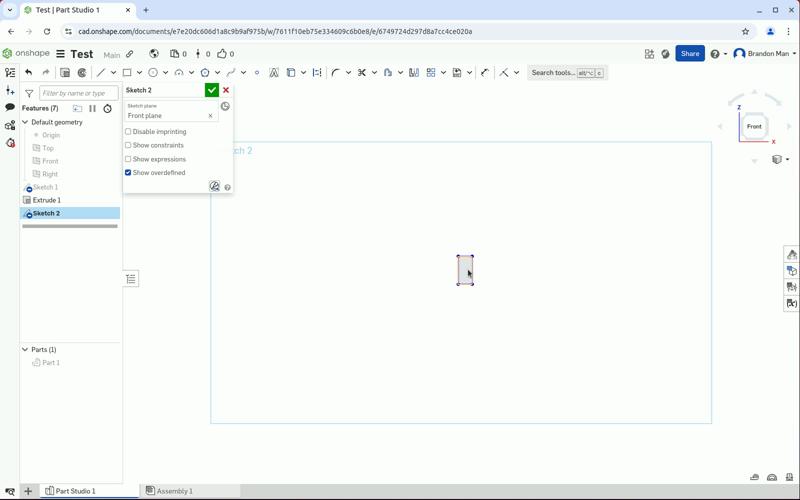
scroll(6)
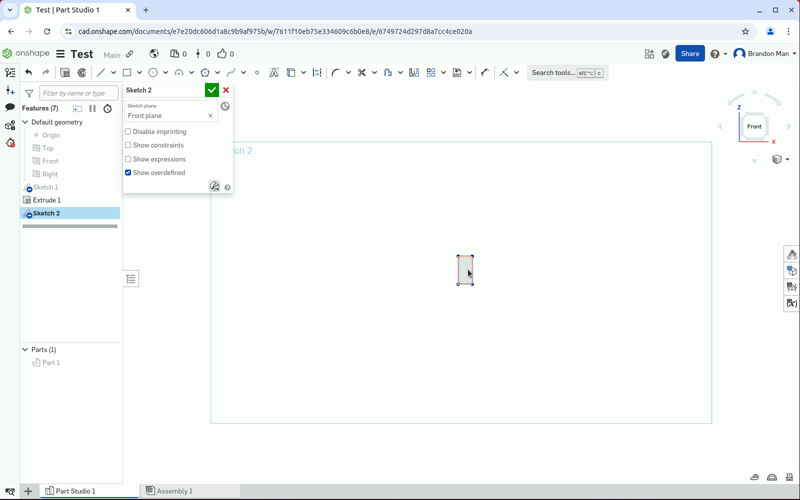
scroll(6)
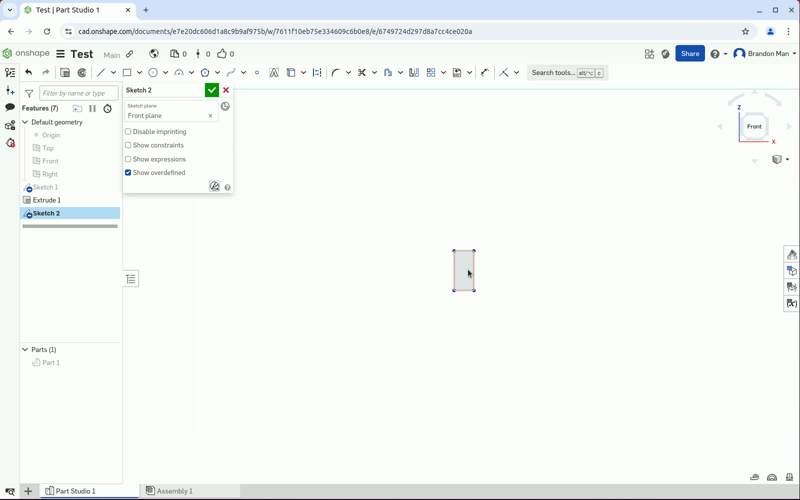
scroll(6)
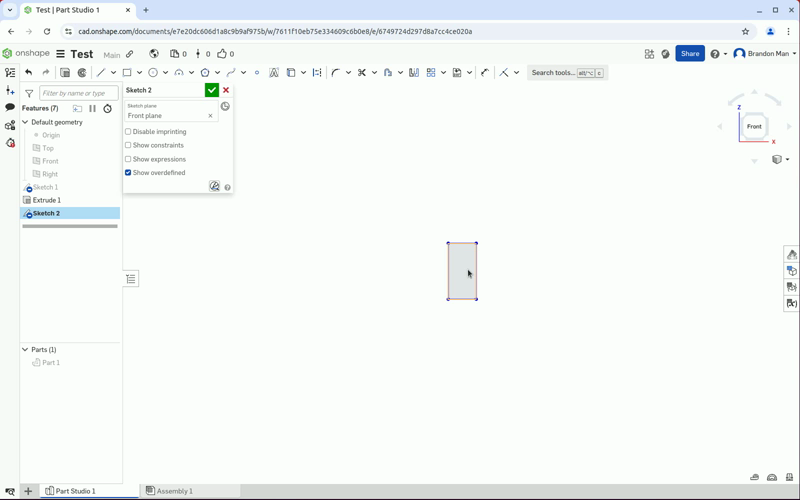
scroll(6)
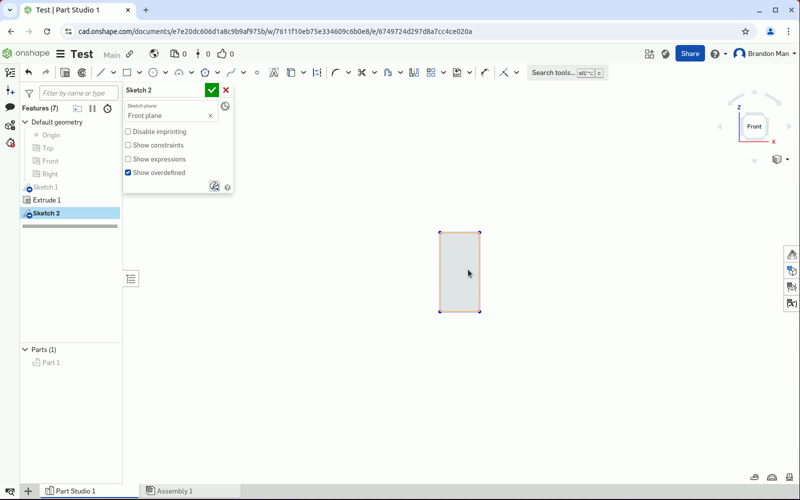
scroll(6)
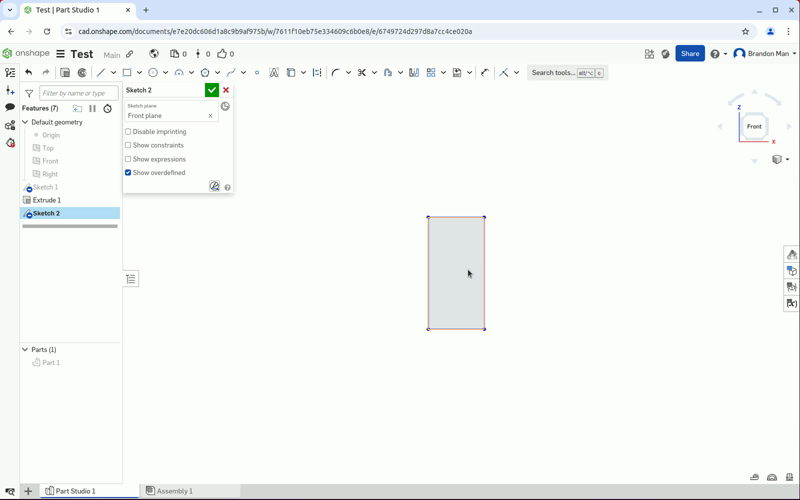
scroll(6)
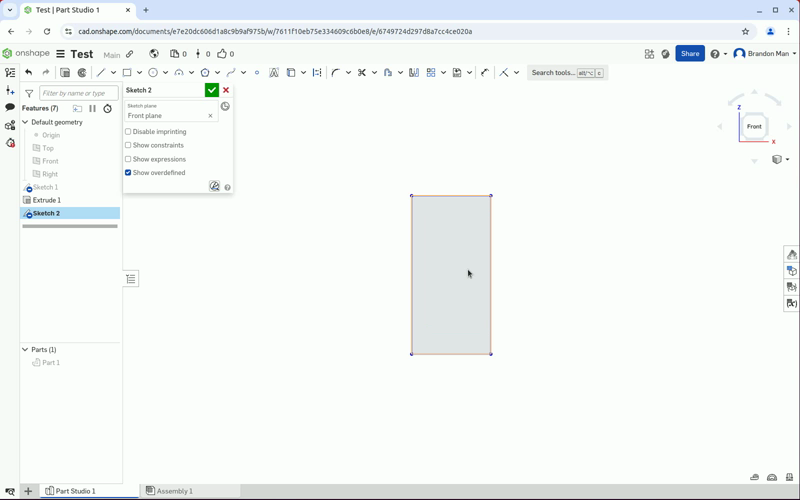
scroll(6)
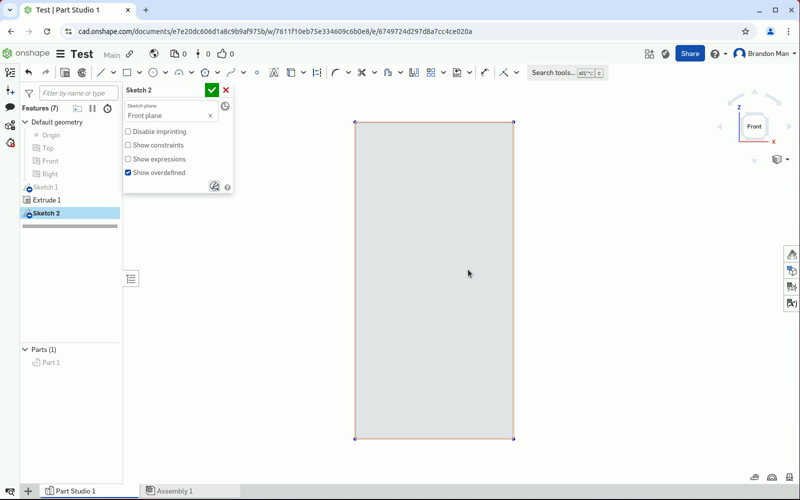
click(468, 269)
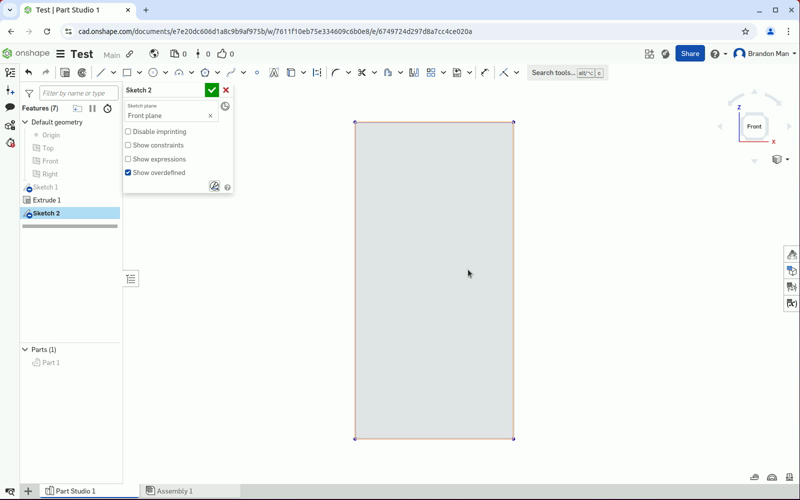
scroll(-6)
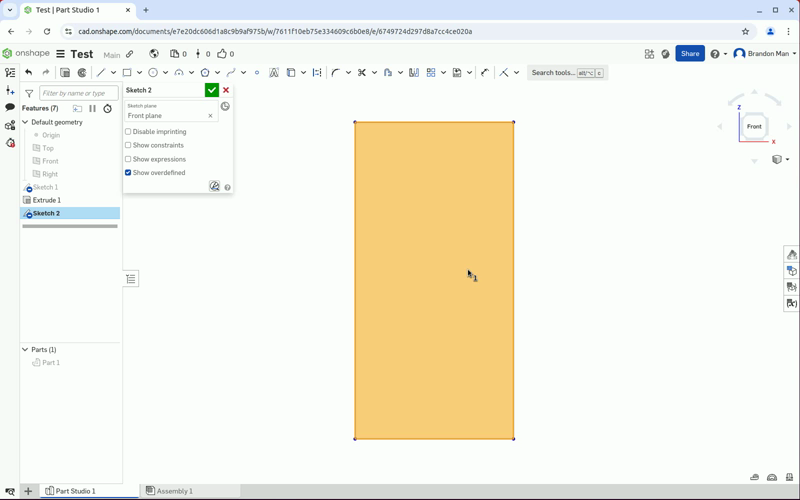
scroll(-6)
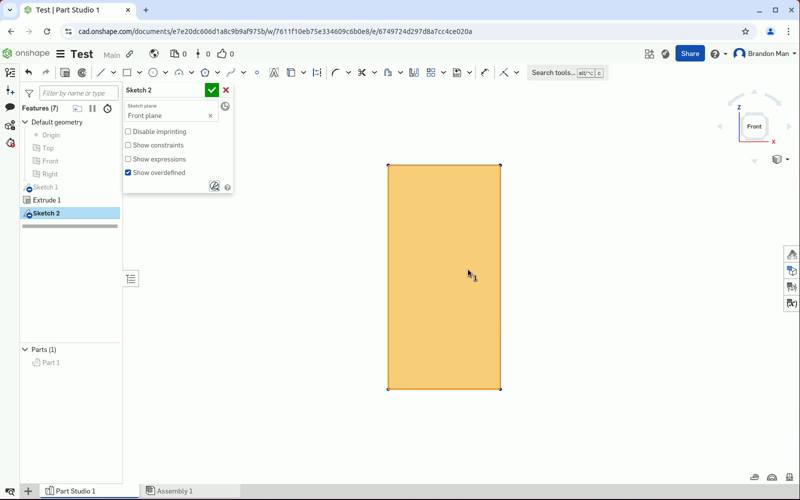
scroll(-6)
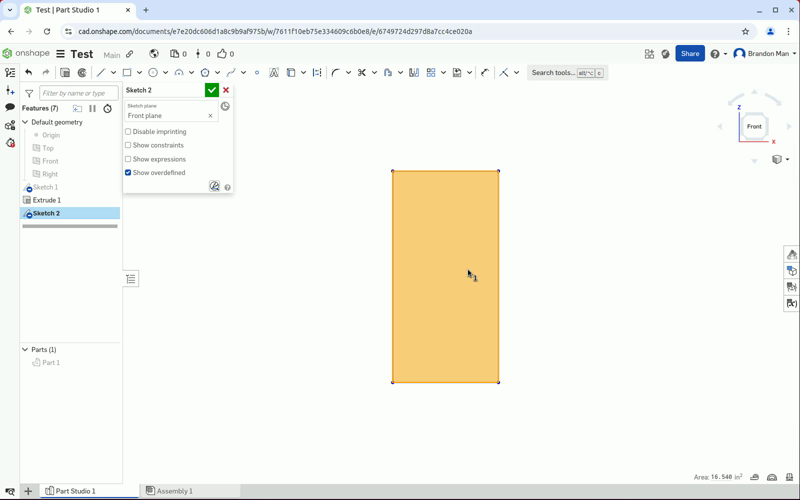
scroll(-6)
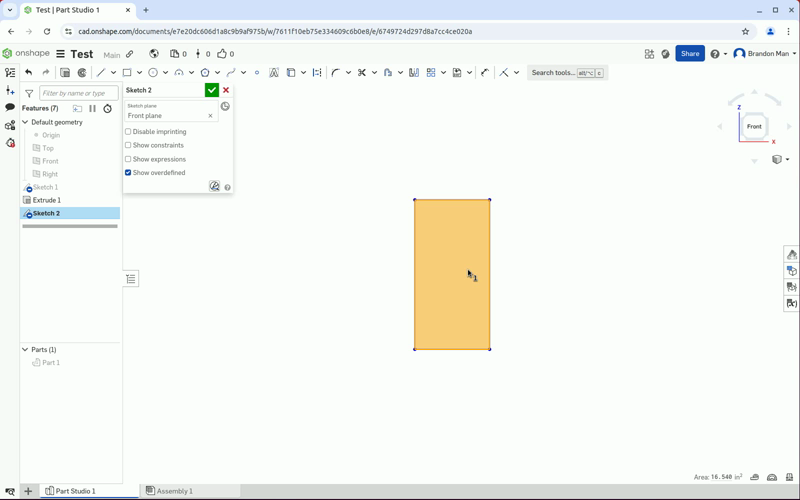
scroll(-6)
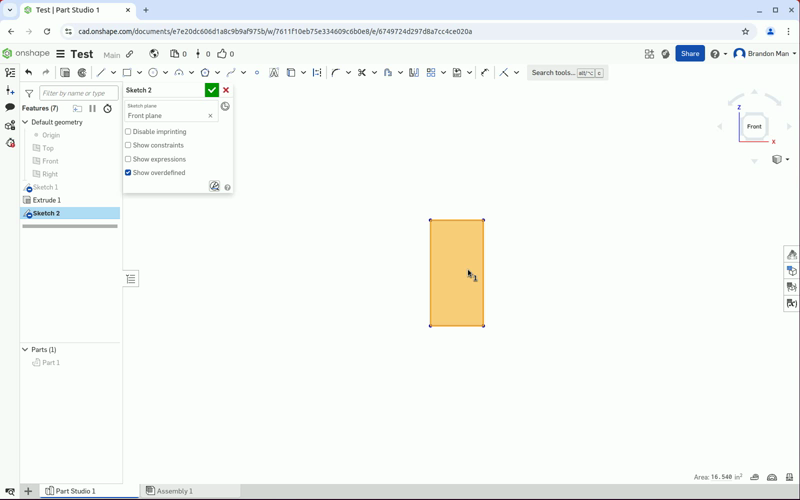
scroll(-6)
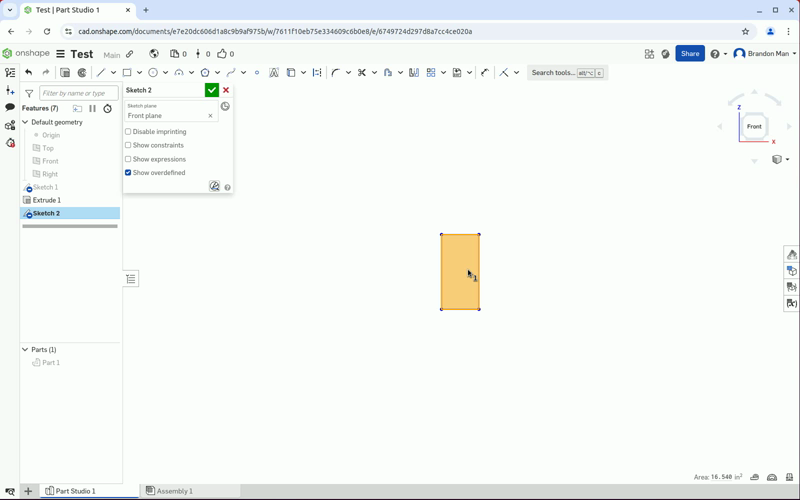
scroll(-6)
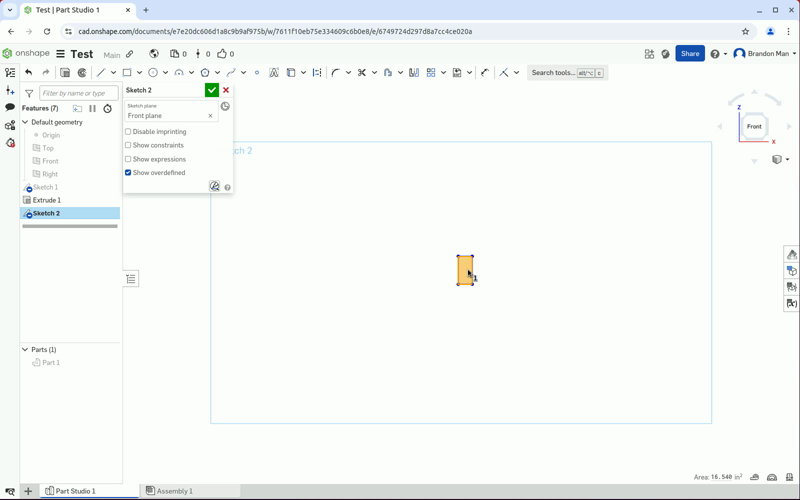
mouse_move(73, 352)
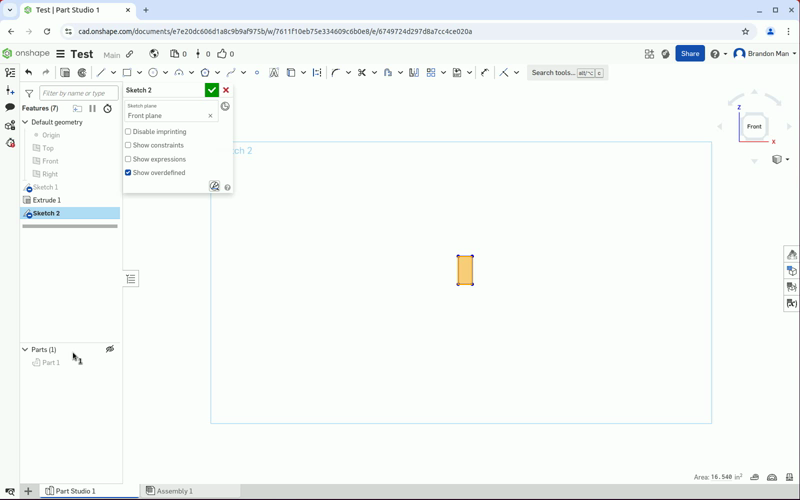
key(shift+y)
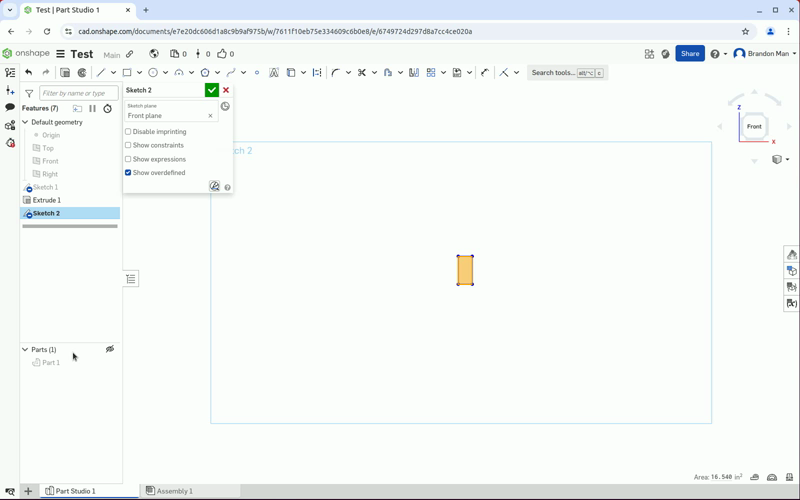
key(shift+e)
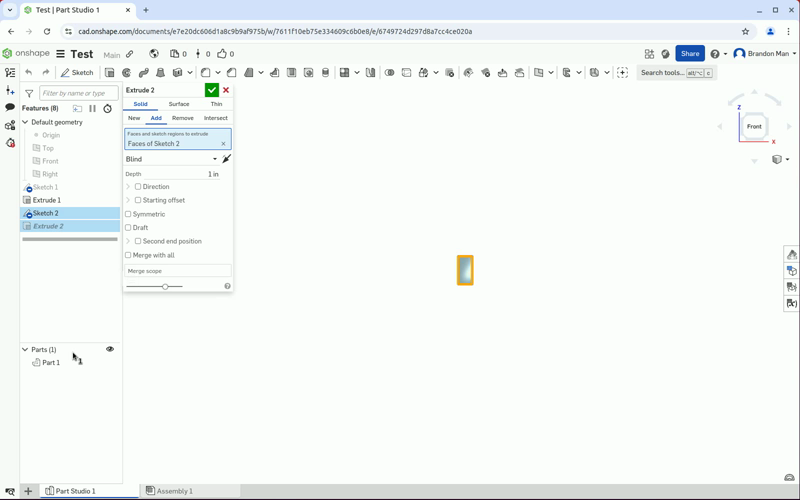
mouse_move(143, 106)
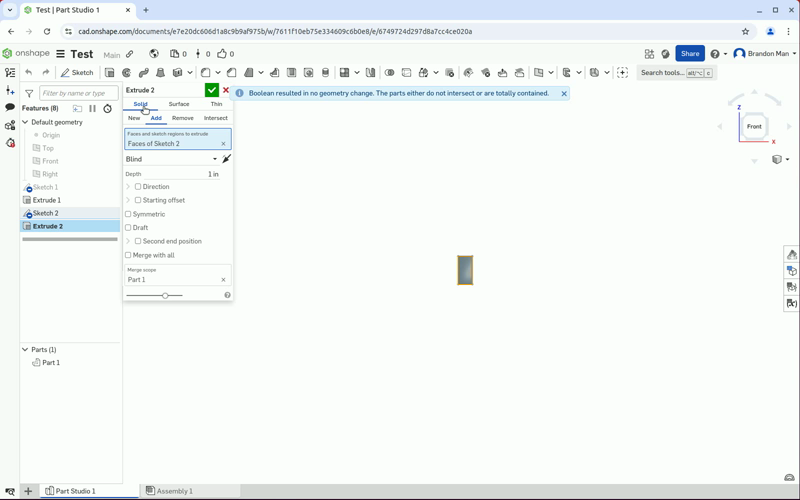
click(143, 106)
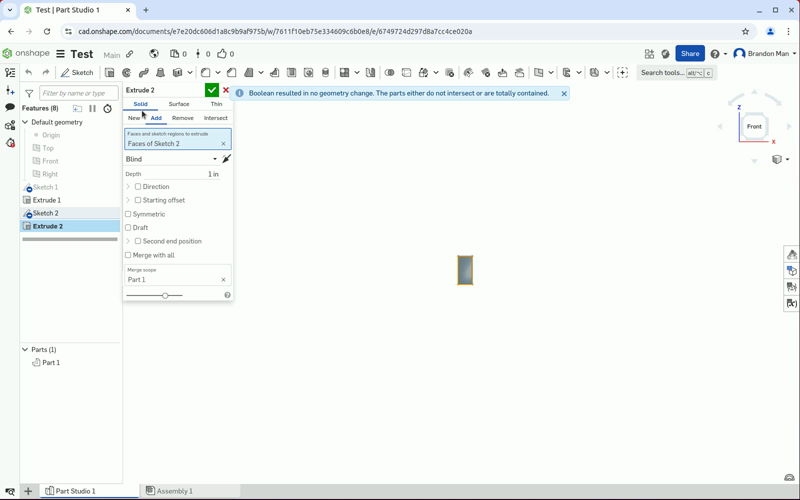
mouse_move(137, 120)
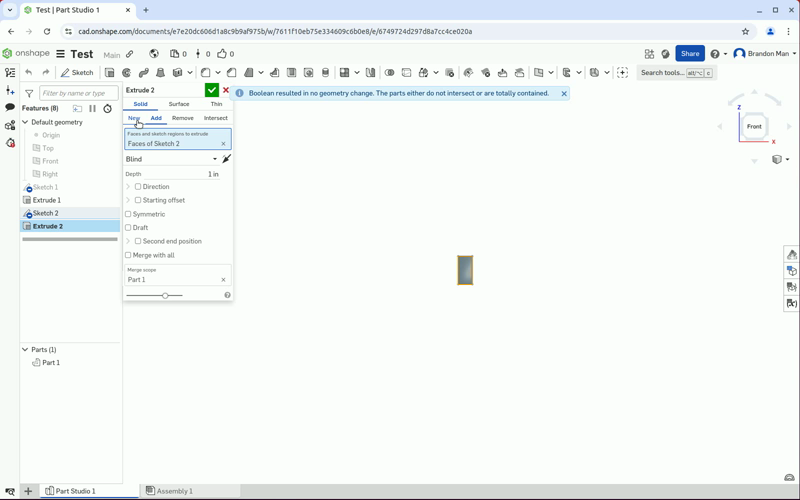
click(137, 120)
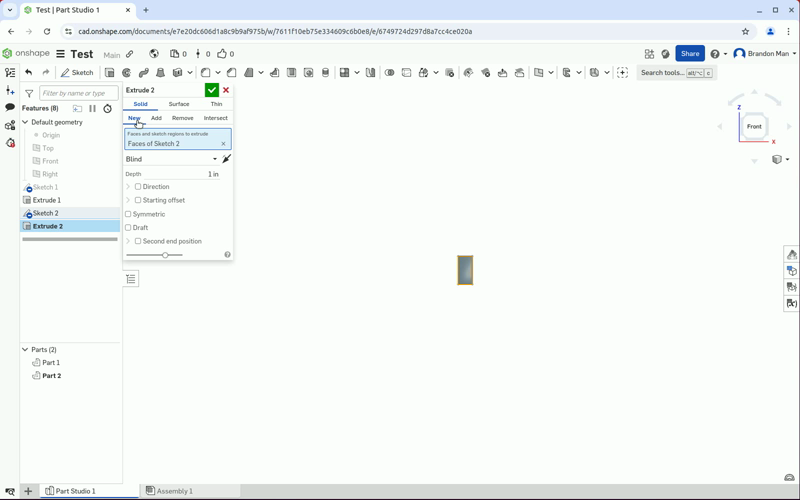
key(tab, 4)
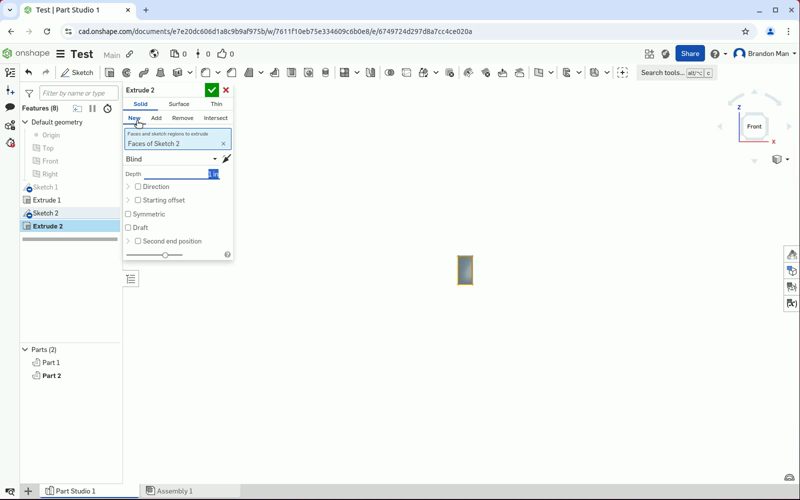
text(23.108)
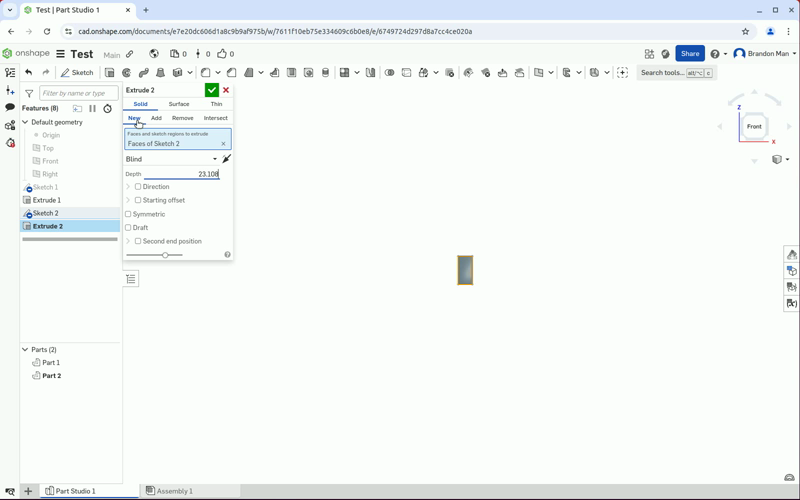
key(enter)
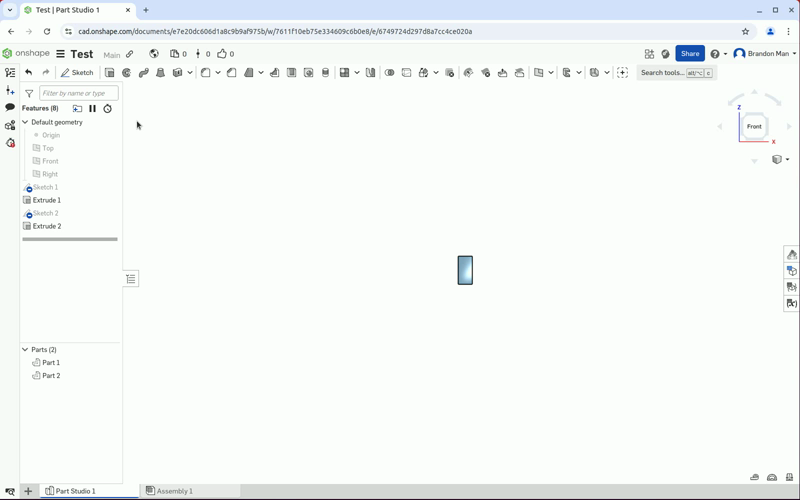
key(shift+h)
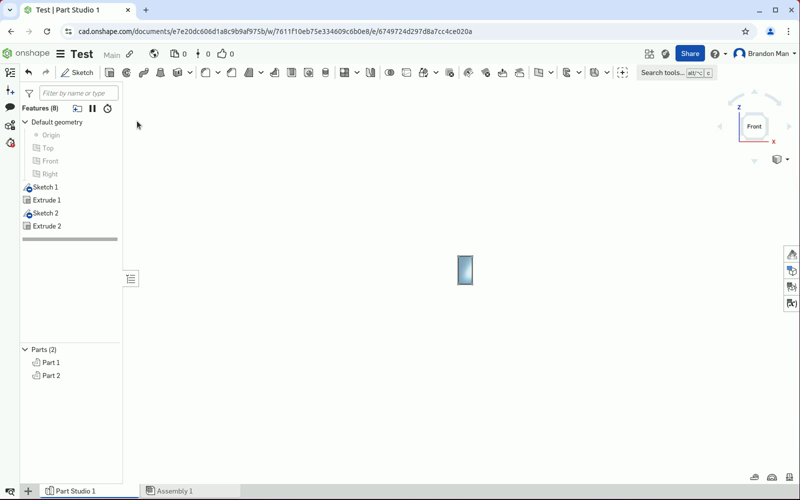
key(shift+h)
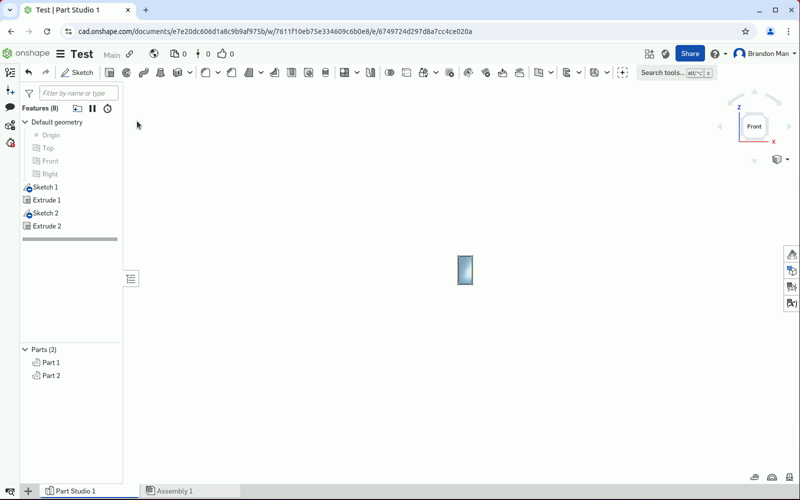
key(shift+7)
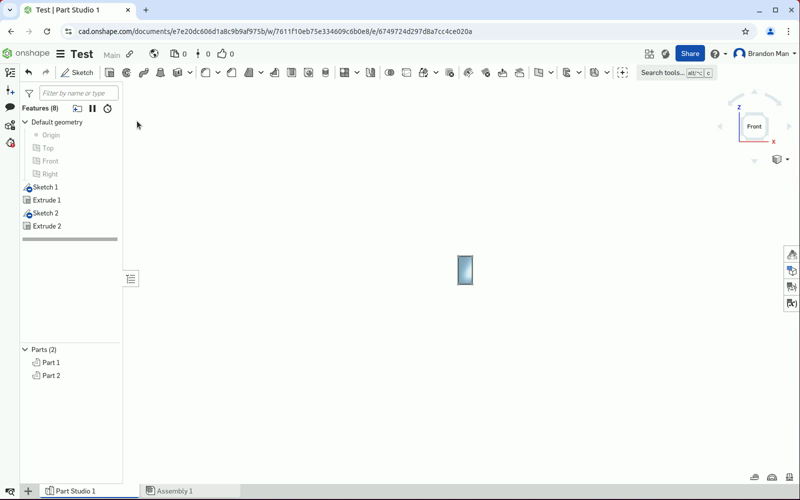
key(left, 2)
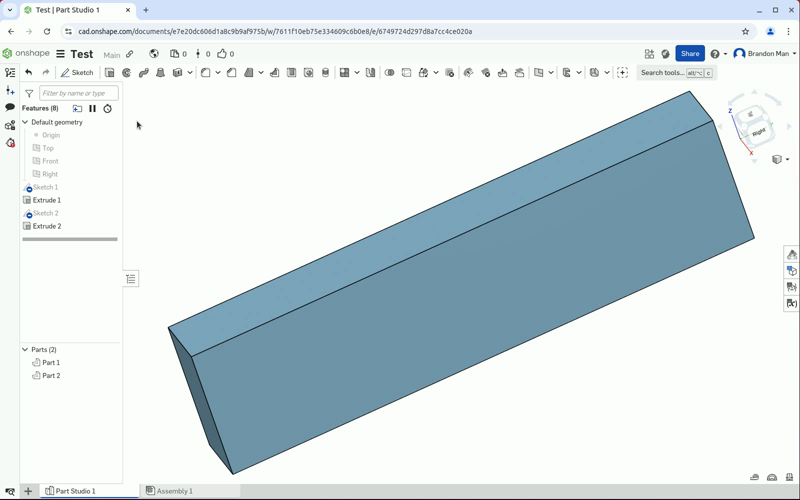
key(down, 2)
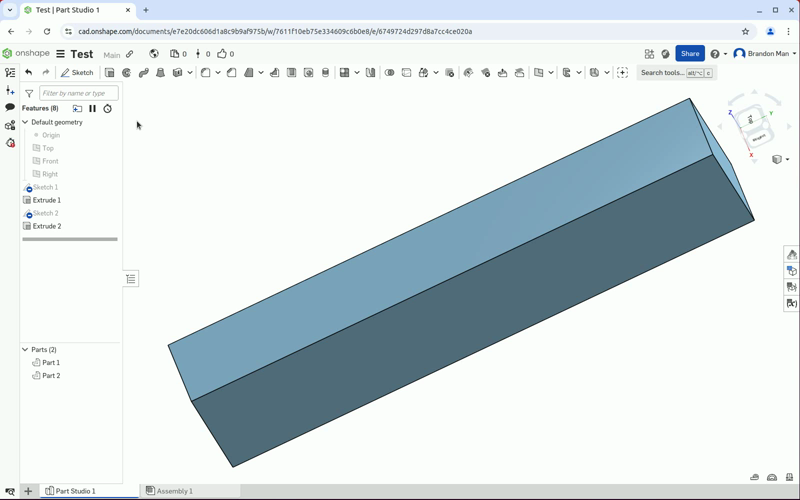
key(up, 2)
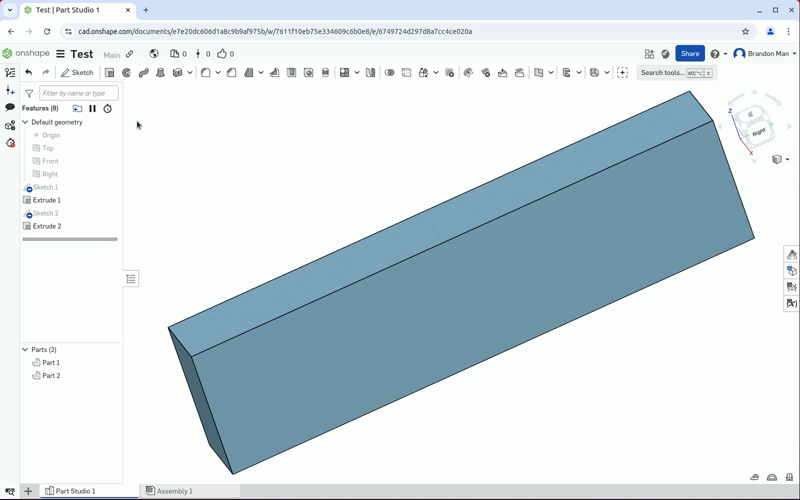
key(right, 2)
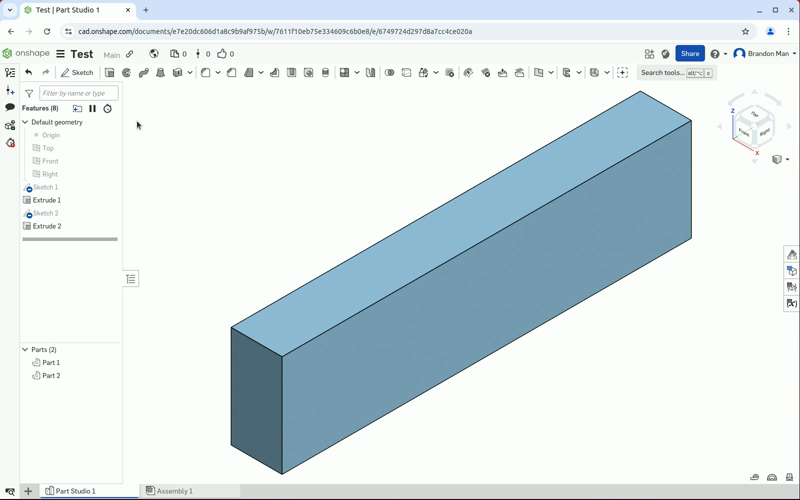
mouse_move(73, 189)
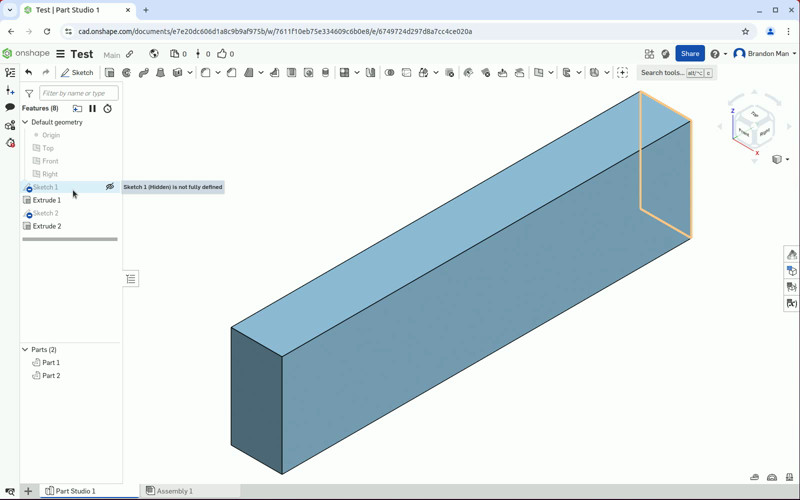
click(73, 189)